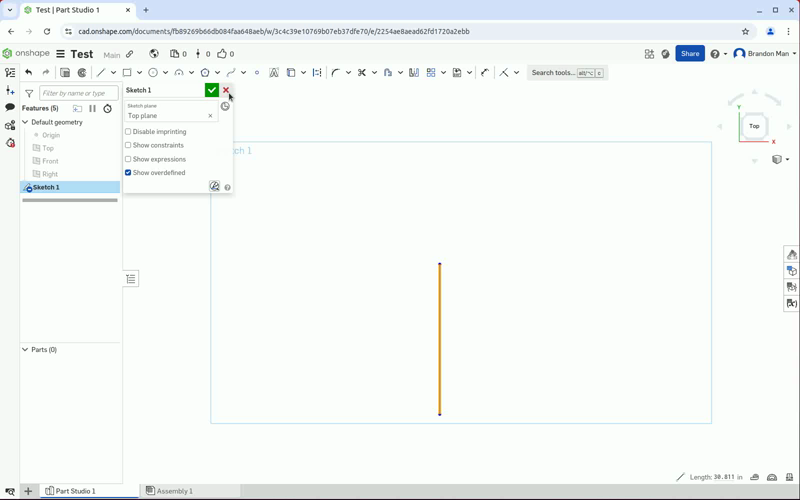
key(shift+h)
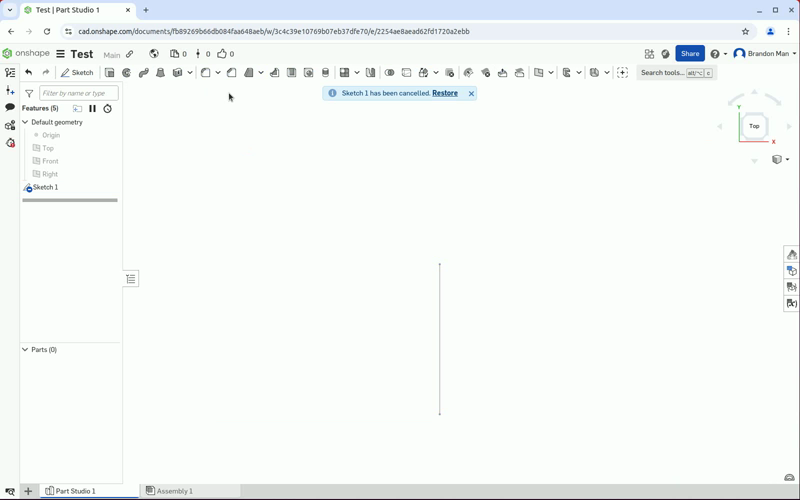
key(shift+s)
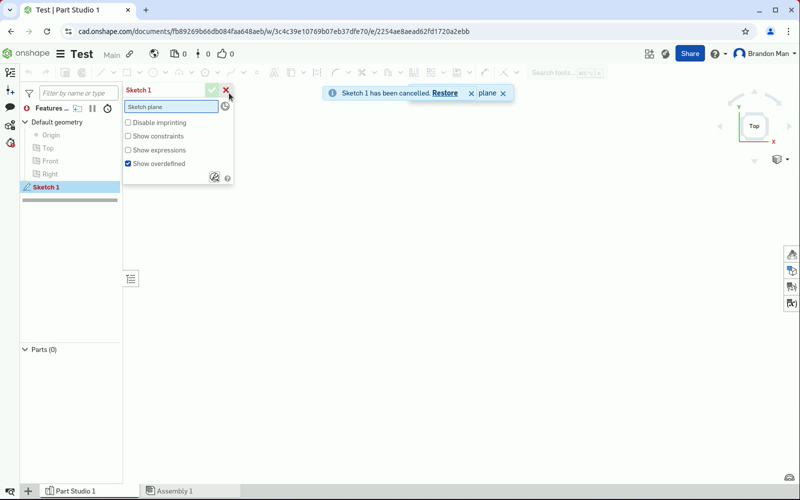
mouse_move(73, 150)
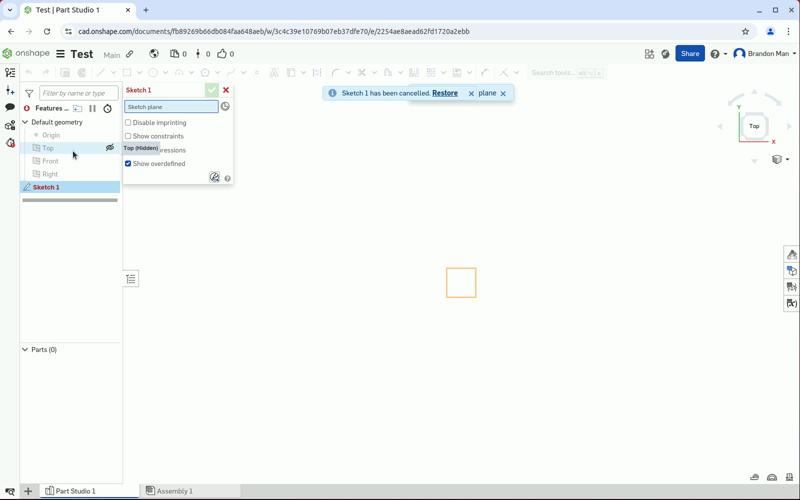
click(73, 150)
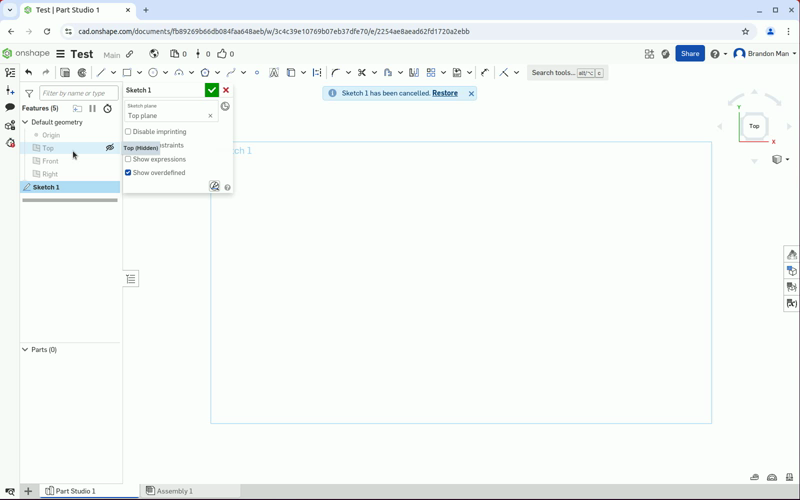
mouse_move(73, 352)
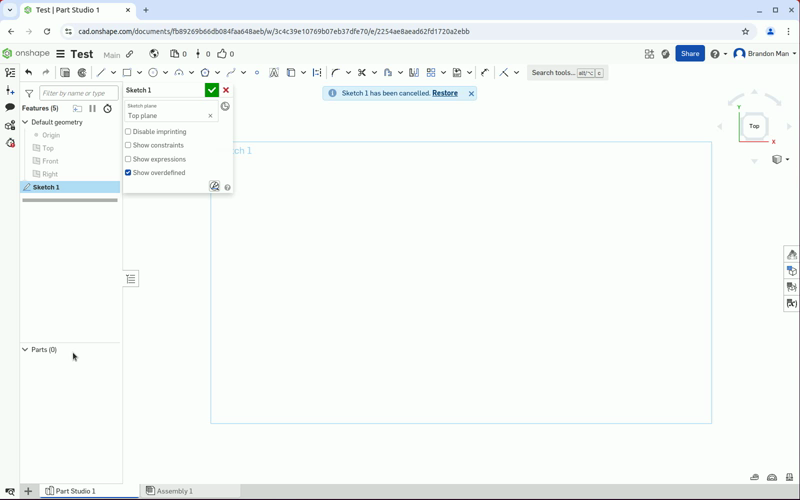
key(y)
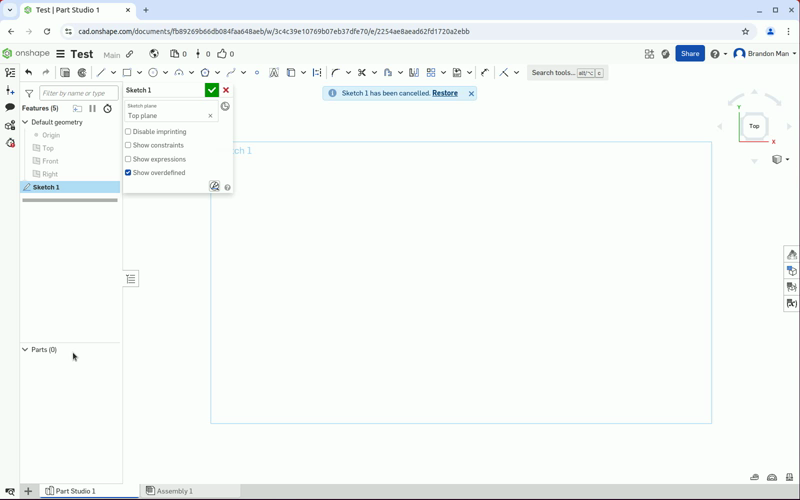
key(l)
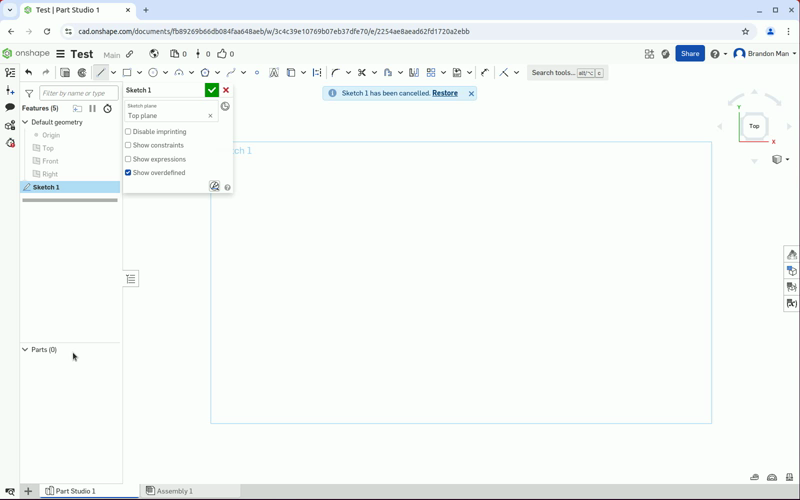
key_down(shift)
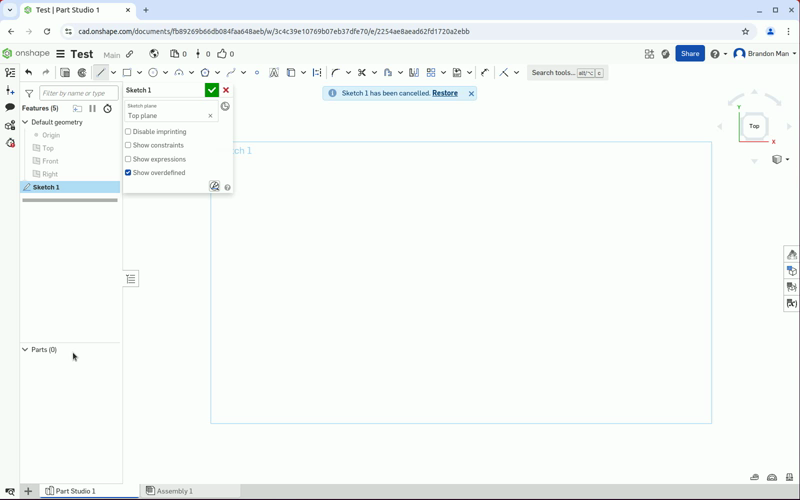
mouse_move(401, 312)
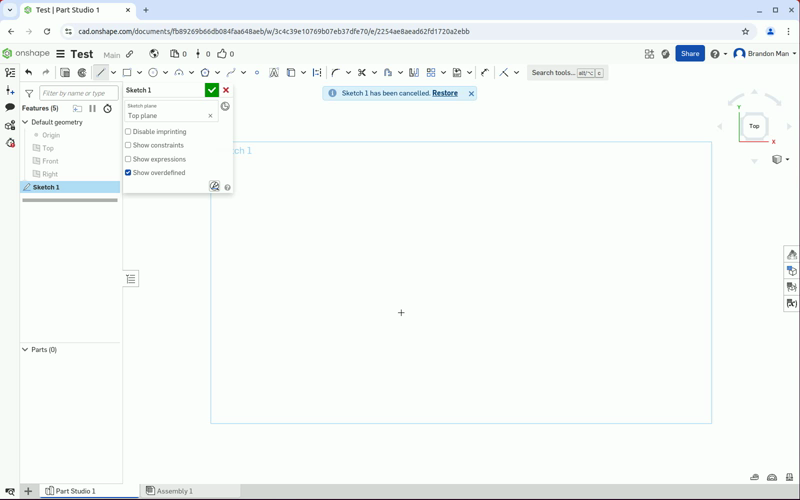
click(401, 312)
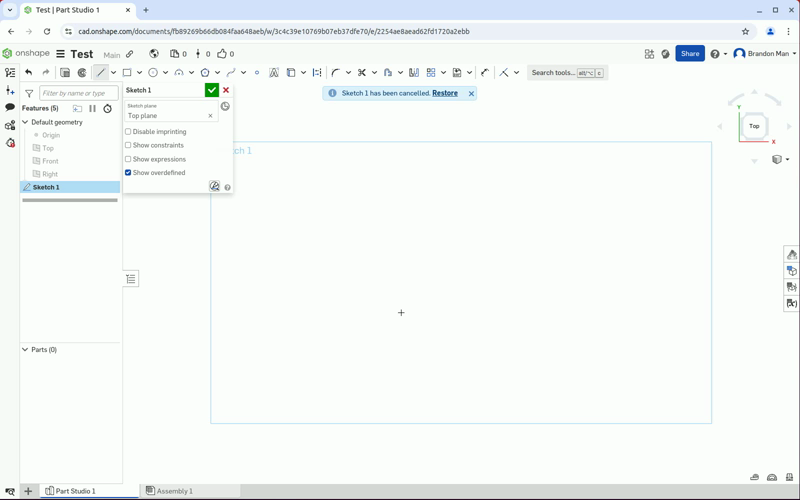
key_up(shift)
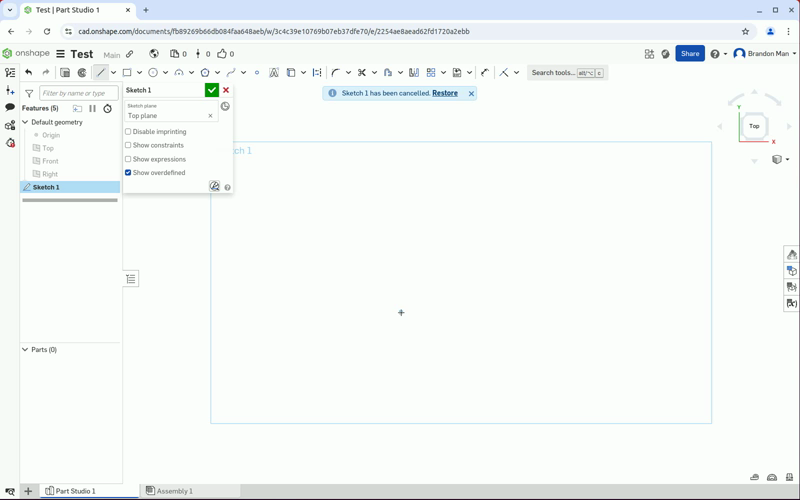
key_down(shift)
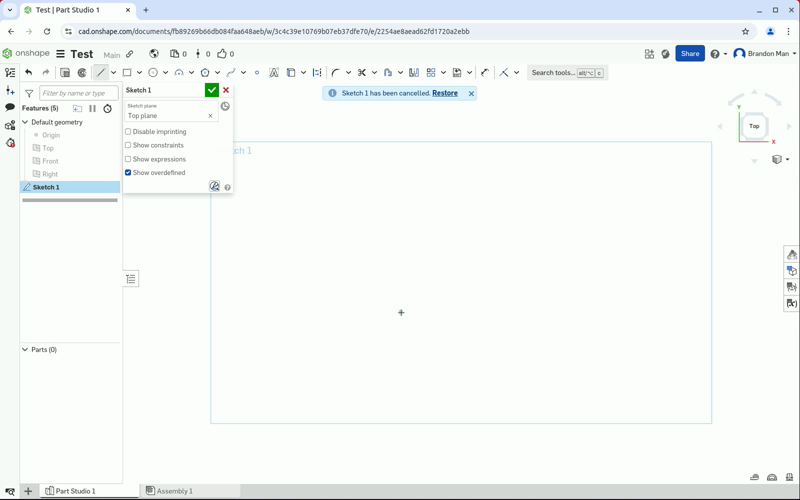
mouse_move(519, 312)
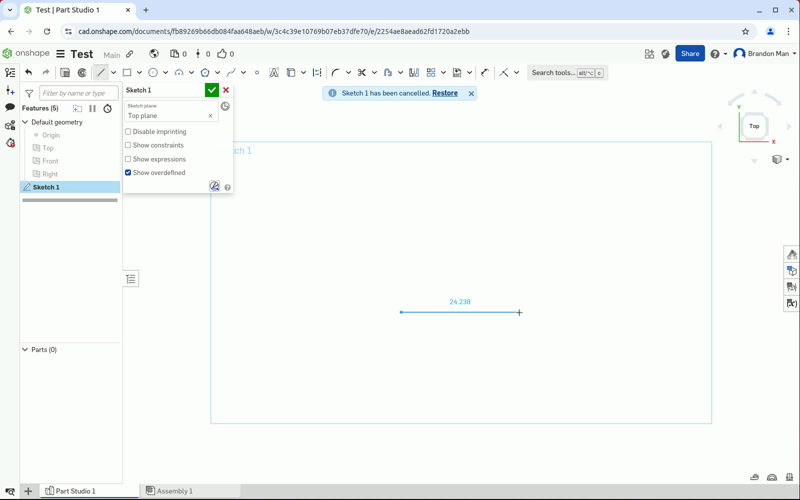
click(519, 312)
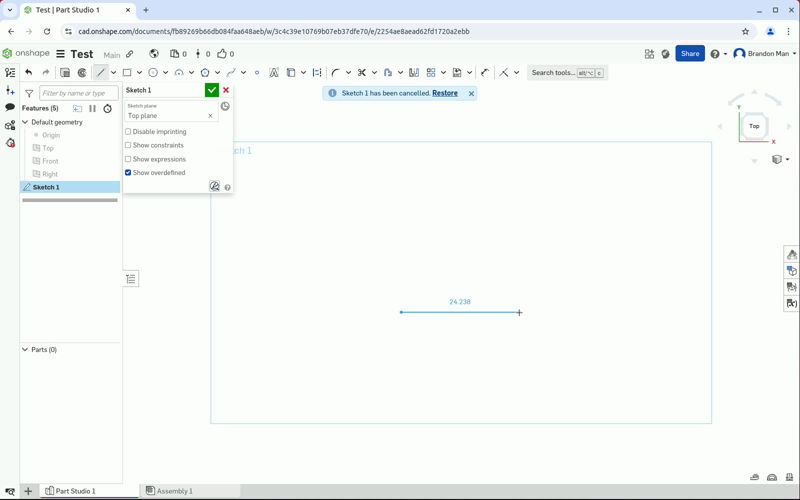
key_up(shift)
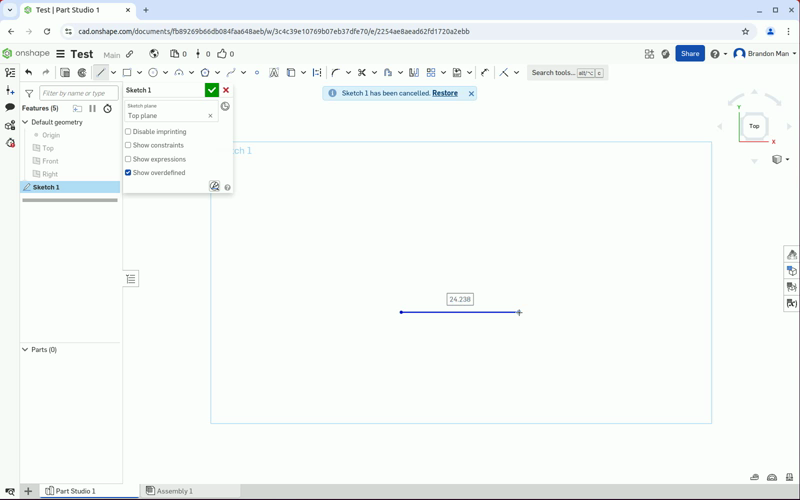
key_down(shift)
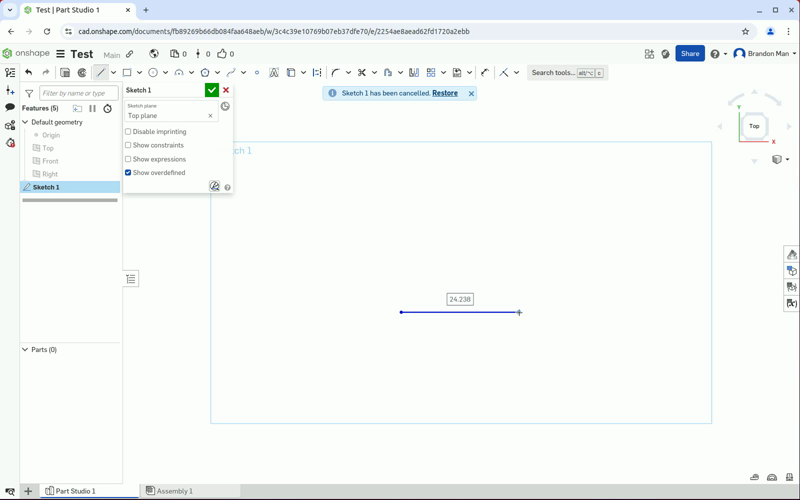
mouse_move(549, 312)
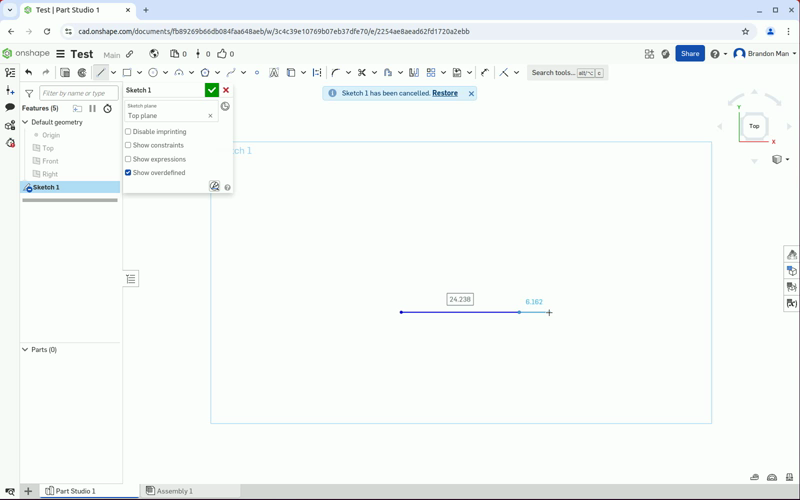
mouse_move(519, 253)
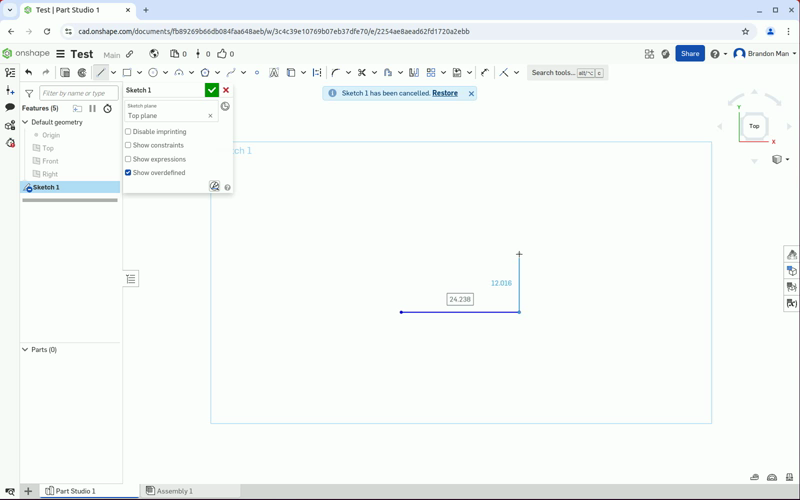
click(519, 253)
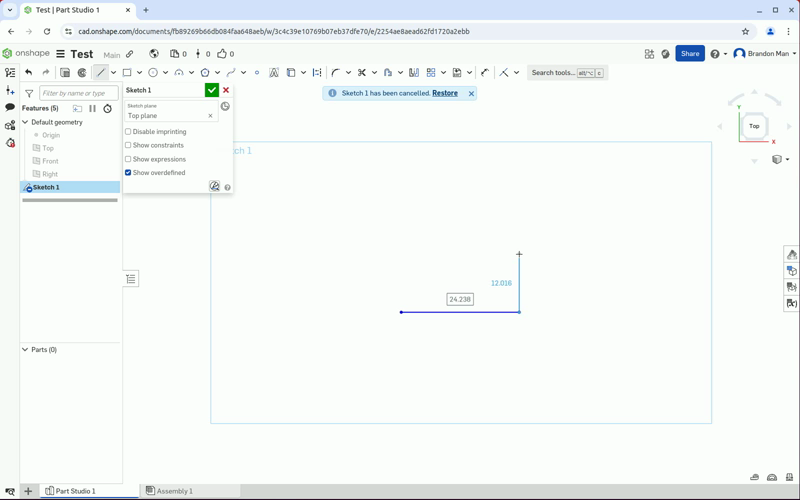
key_up(shift)
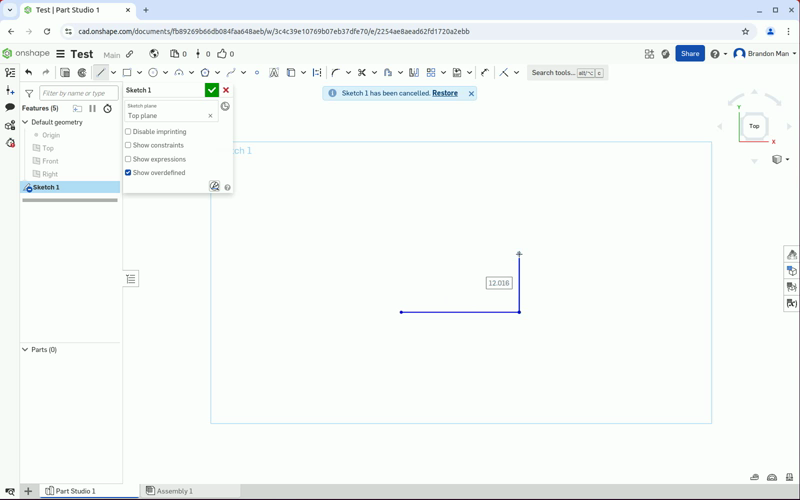
key_down(shift)
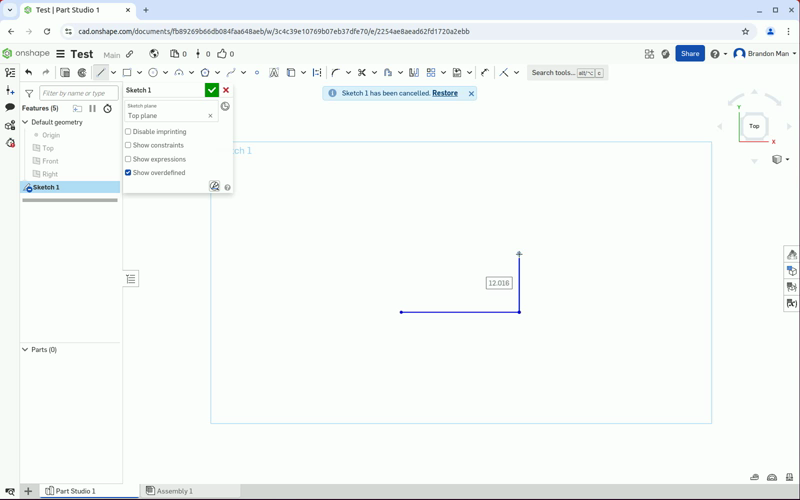
mouse_move(401, 253)
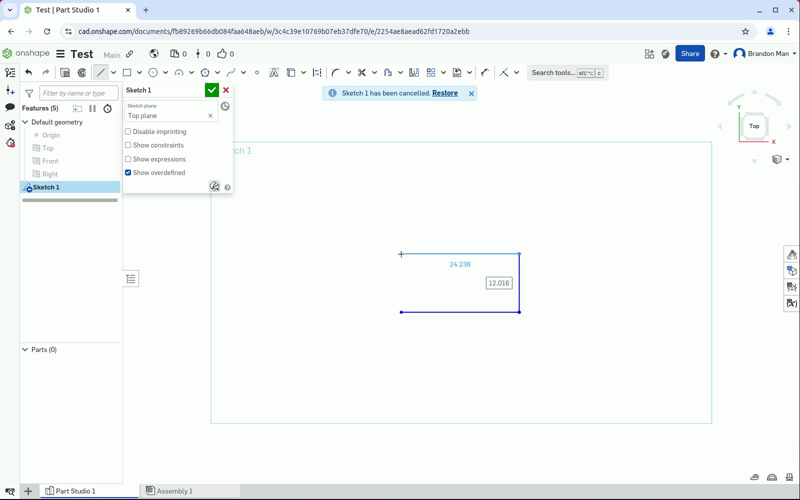
click(401, 253)
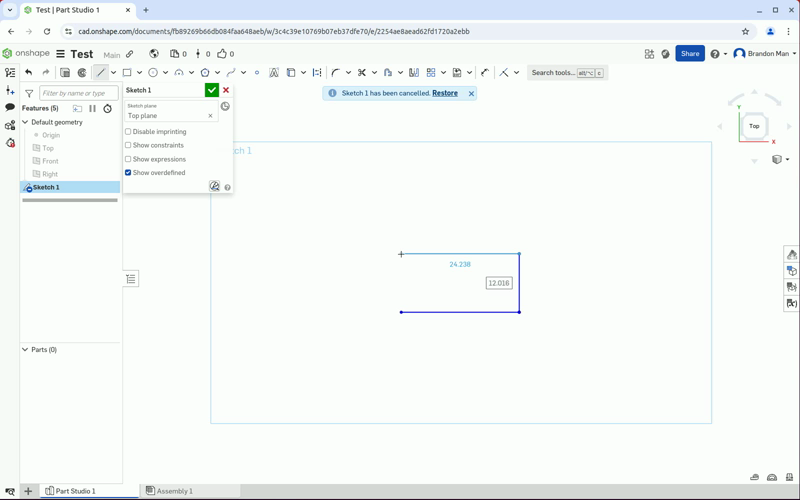
key_up(shift)
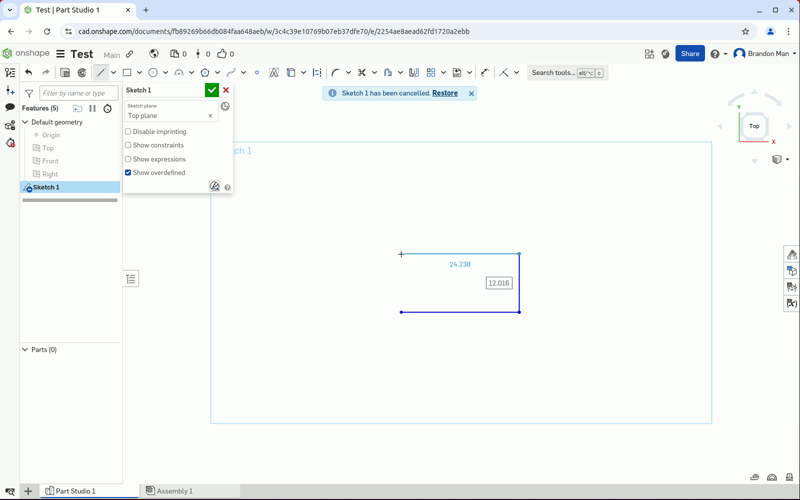
mouse_move(431, 253)
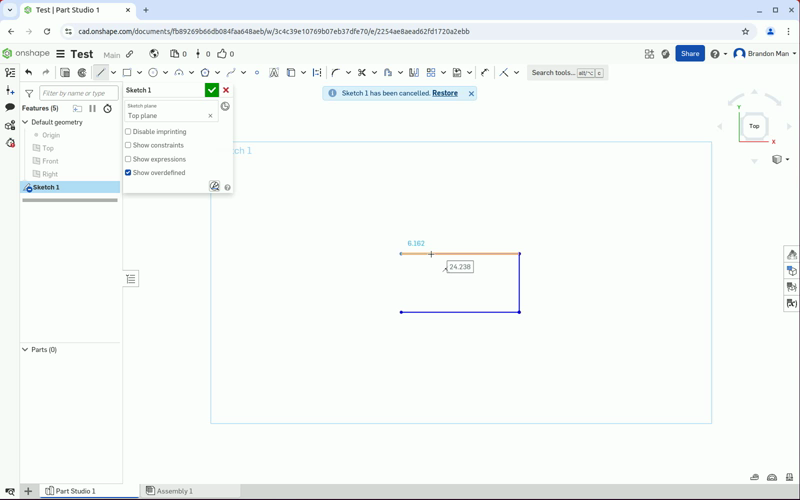
key_down(shift)
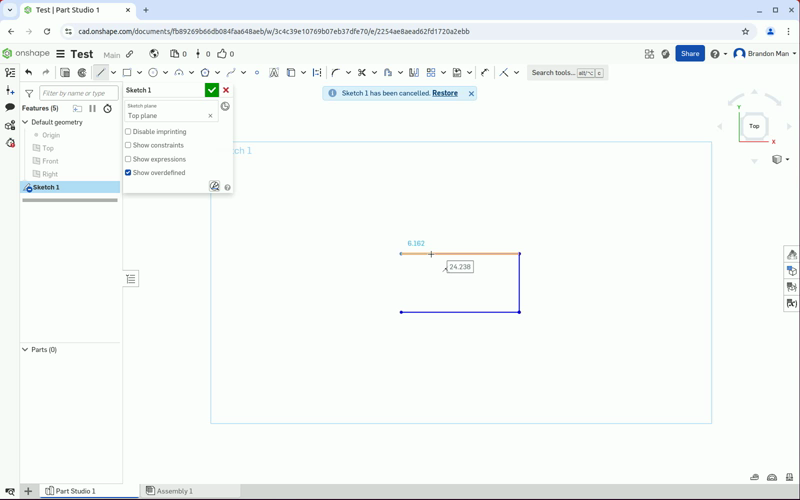
mouse_move(401, 312)
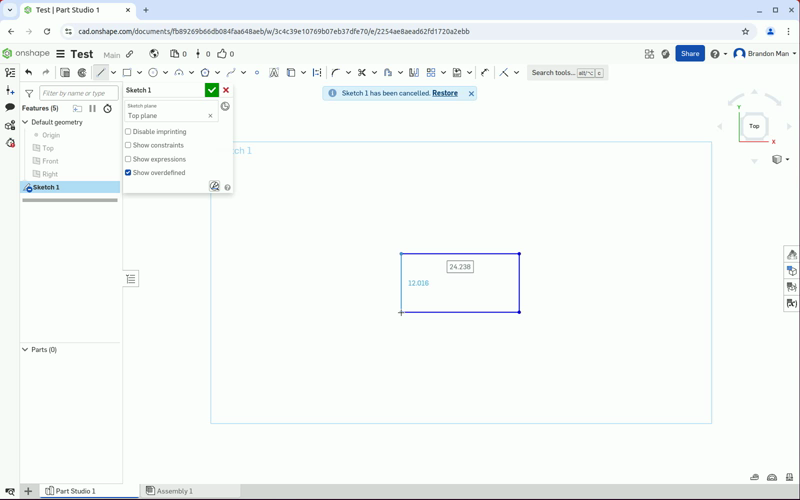
key_up(shift)
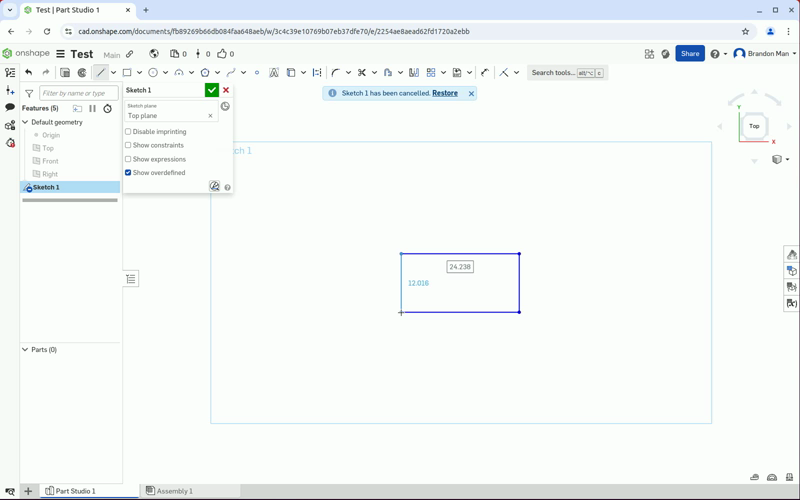
click(401, 312)
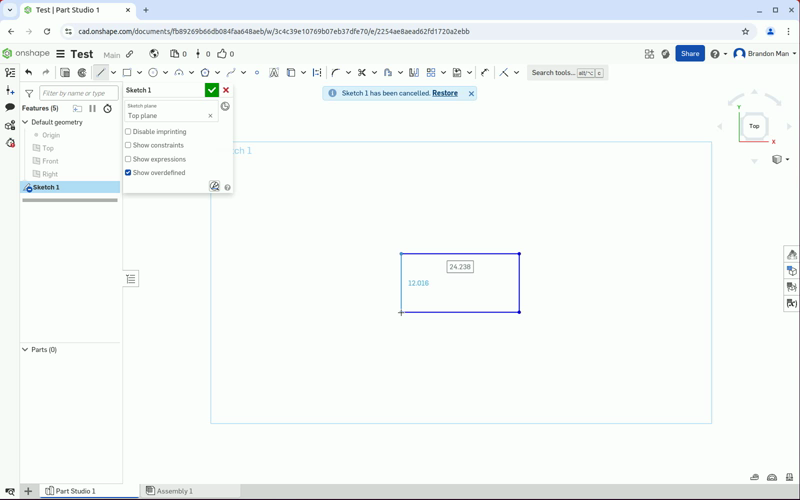
key(esc)
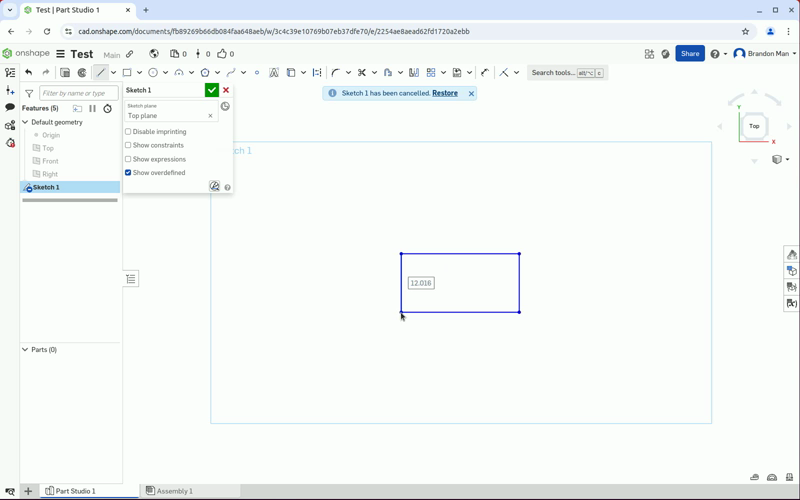
mouse_move(503, 286)
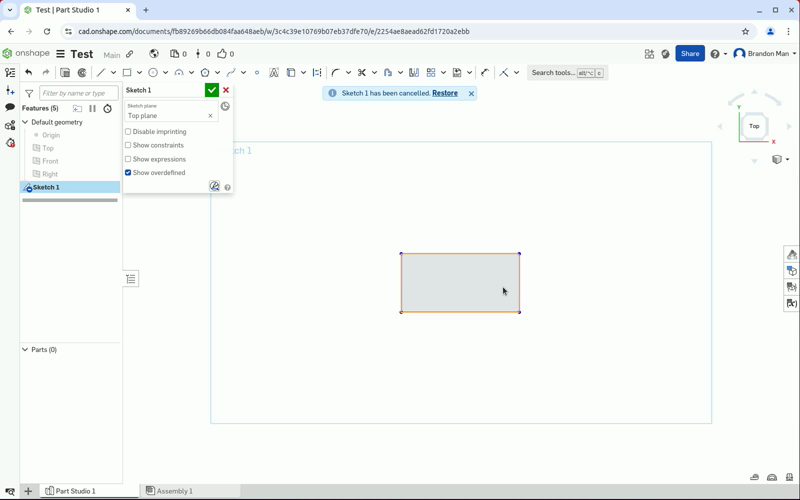
click(503, 286)
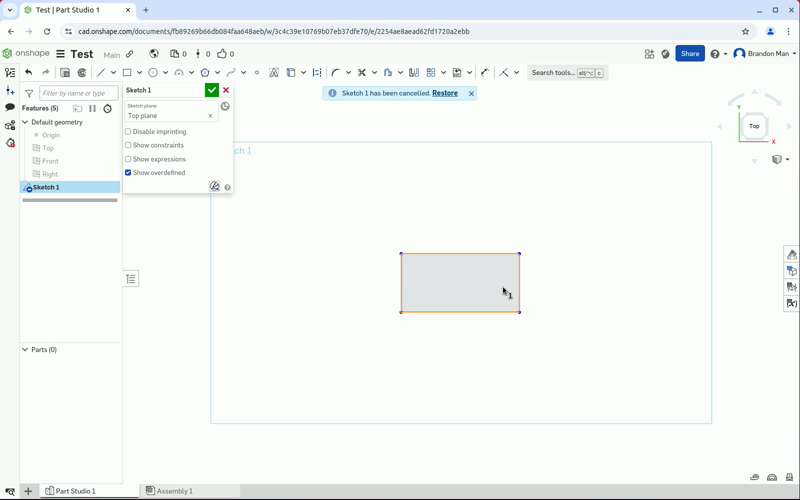
mouse_move(73, 352)
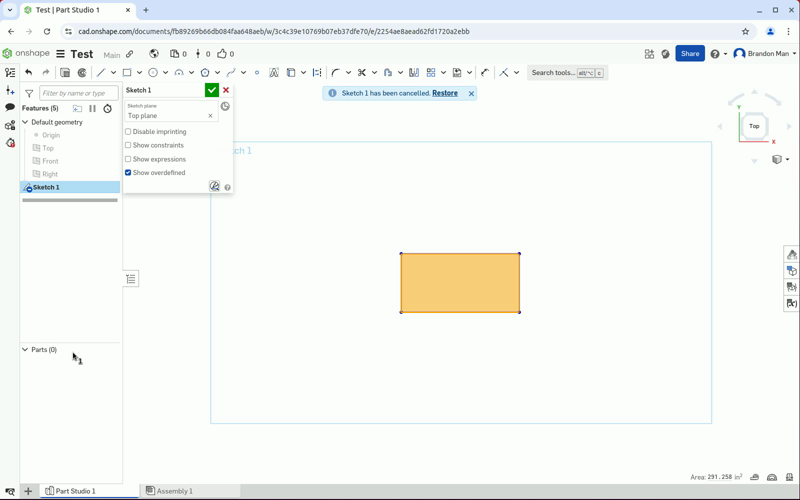
key(shift+y)
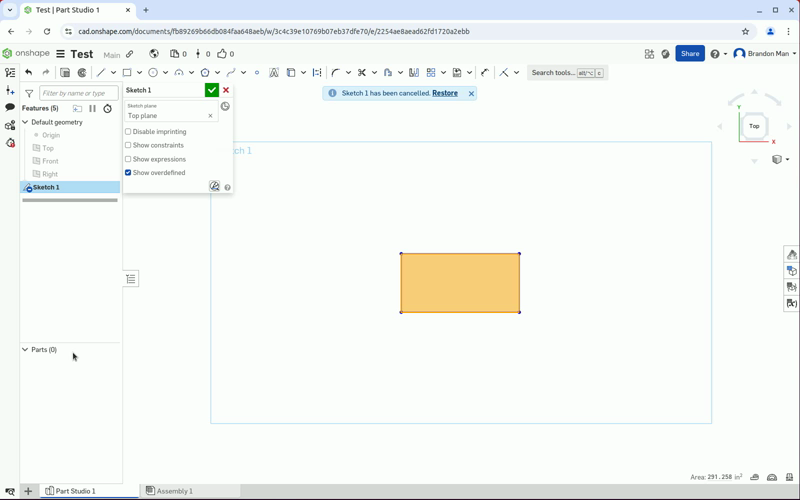
key(shift+e)
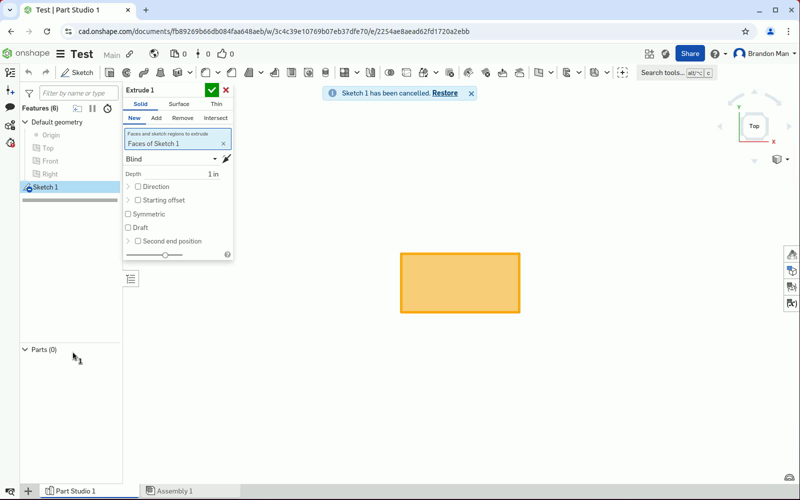
mouse_move(143, 106)
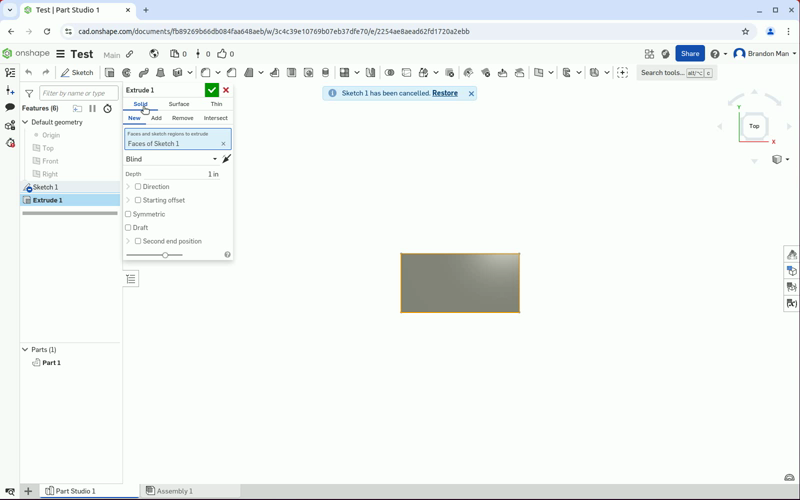
click(143, 106)
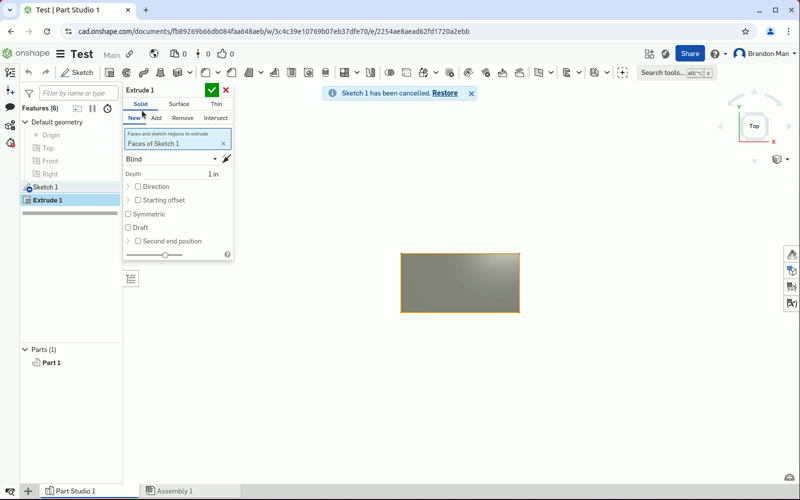
mouse_move(137, 120)
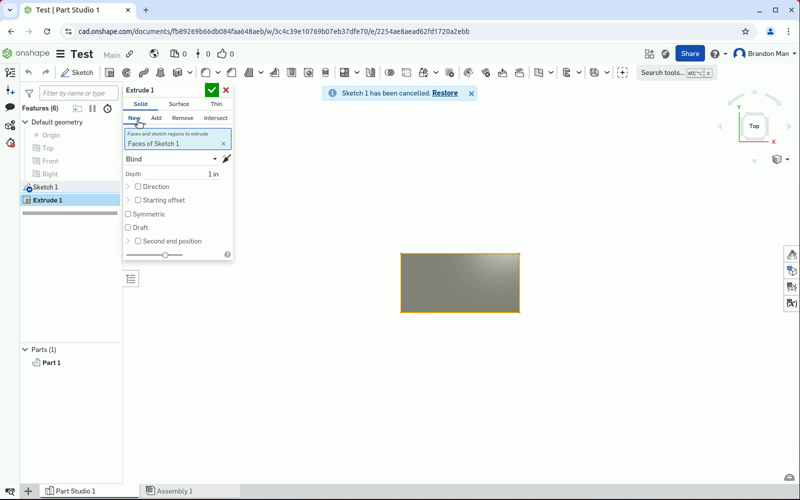
click(137, 120)
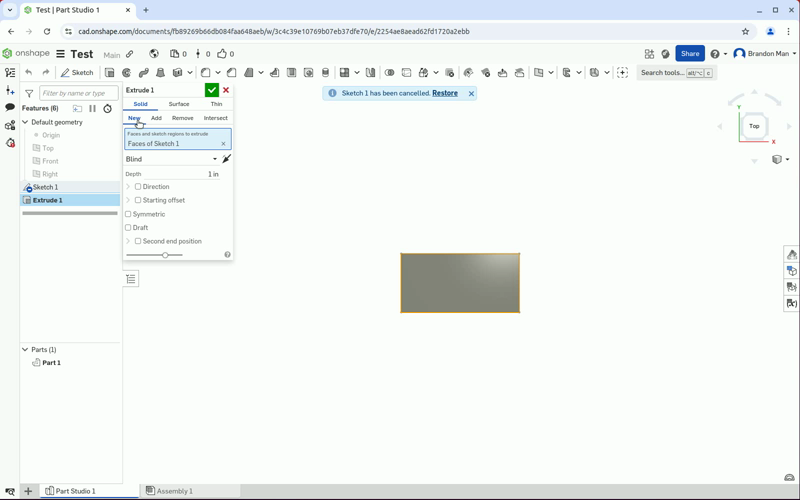
key(tab, 4)
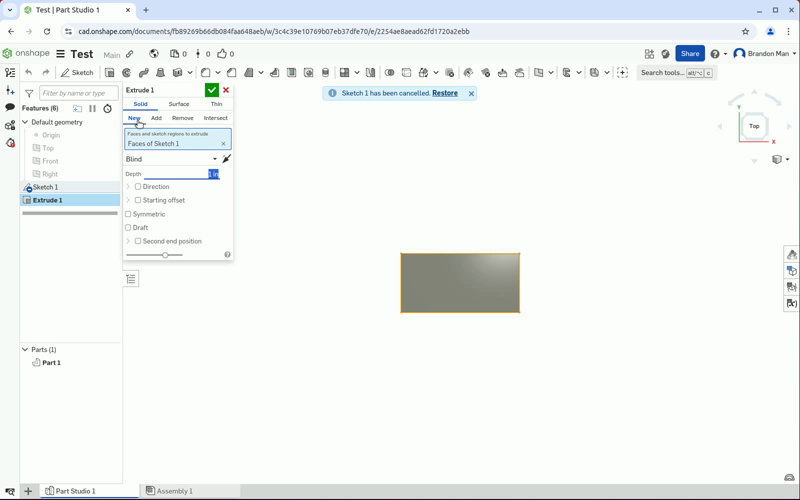
text(0.241)
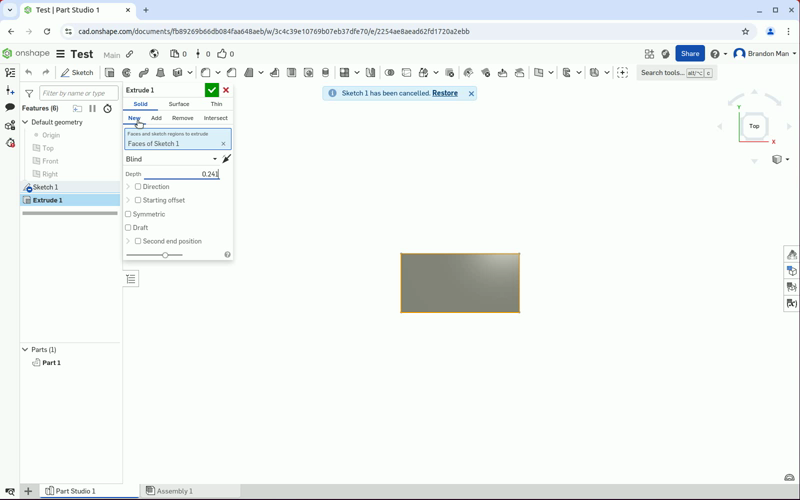
key(enter)
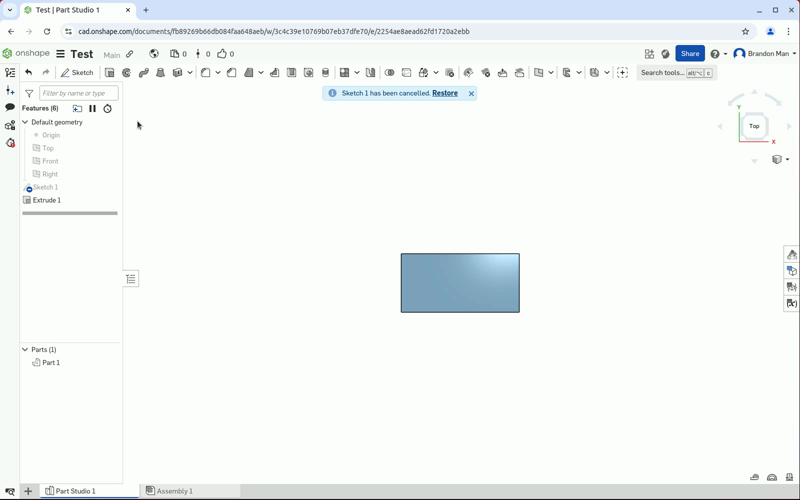
key(shift+h)
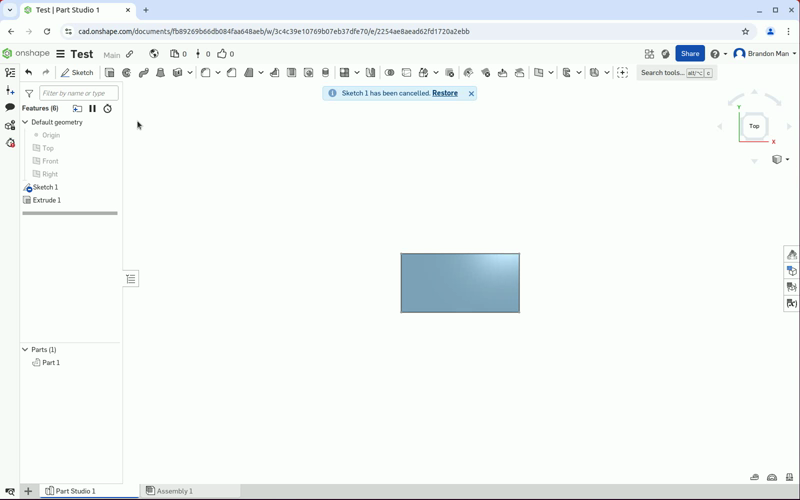
key(shift+h)
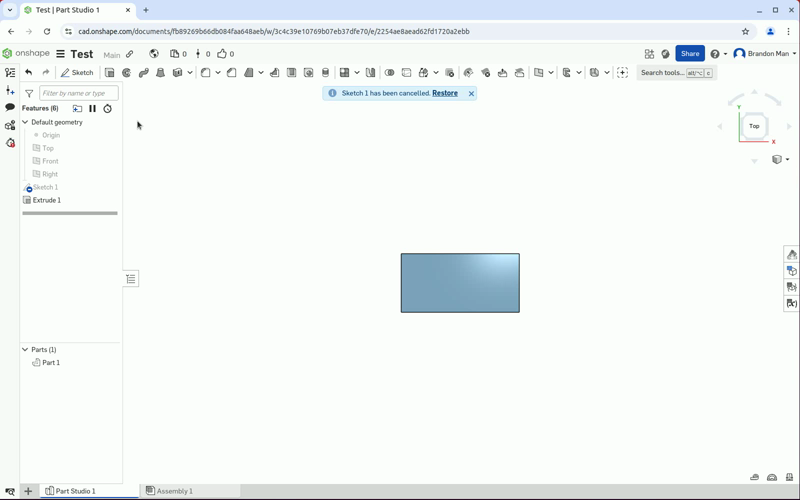
mouse_move(73, 189)
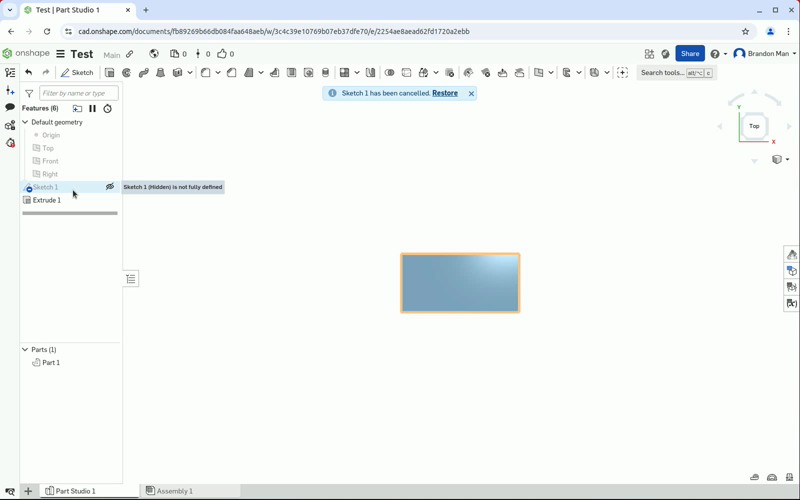
click(73, 189)
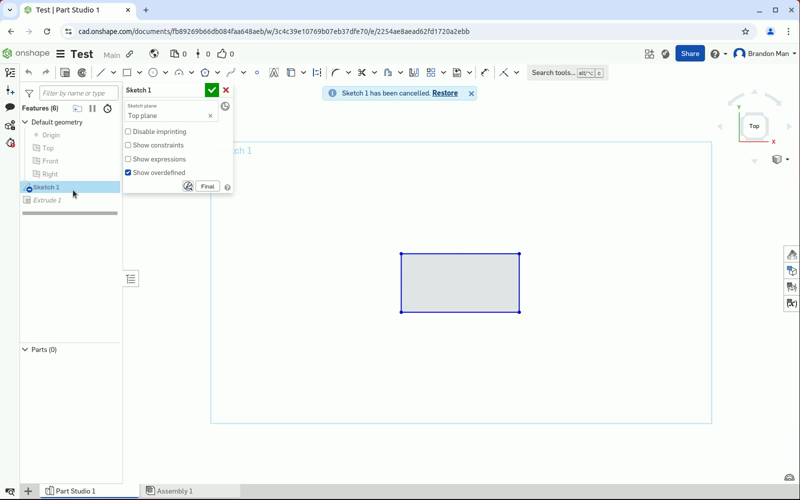
mouse_move(229, 92)
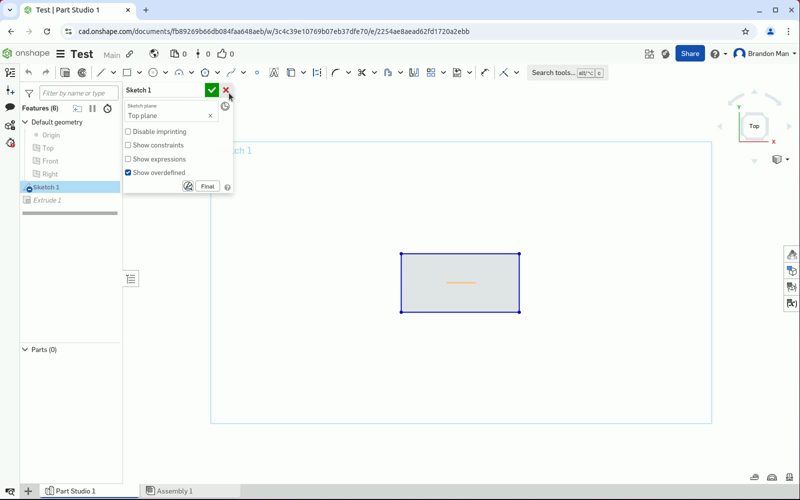
click(229, 92)
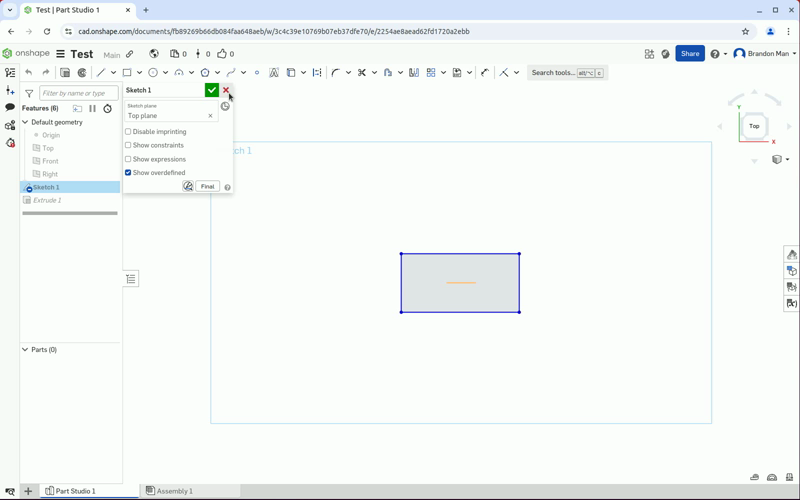
key(shift+s)
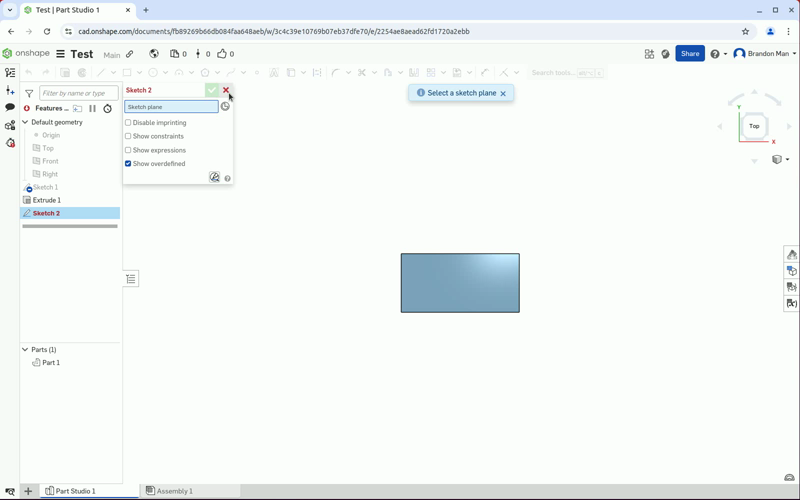
mouse_move(73, 150)
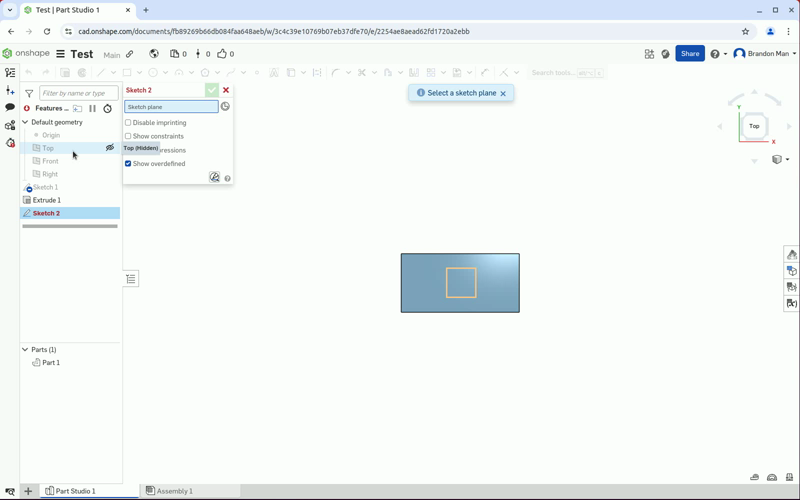
click(73, 150)
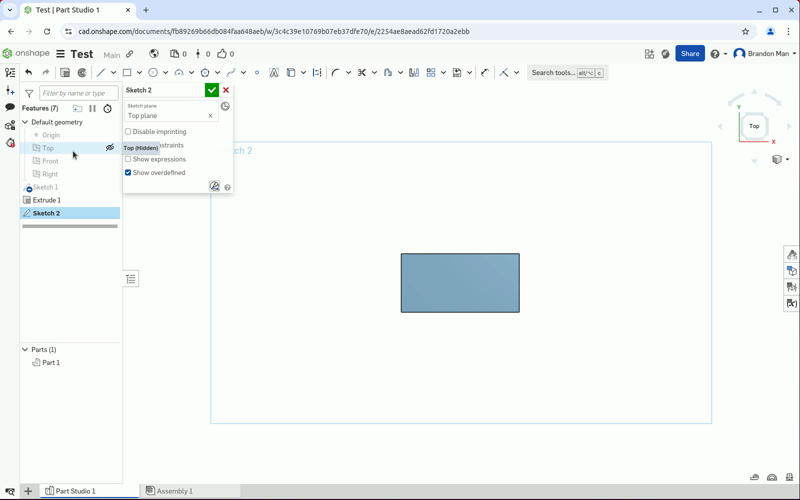
mouse_move(73, 352)
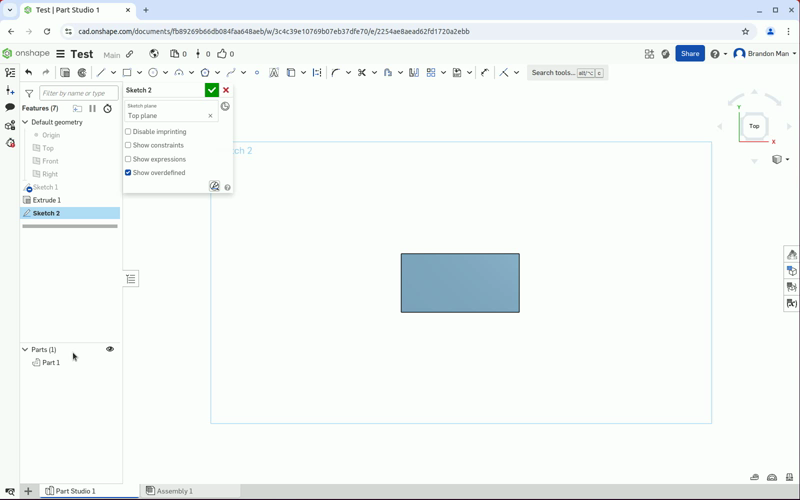
key(y)
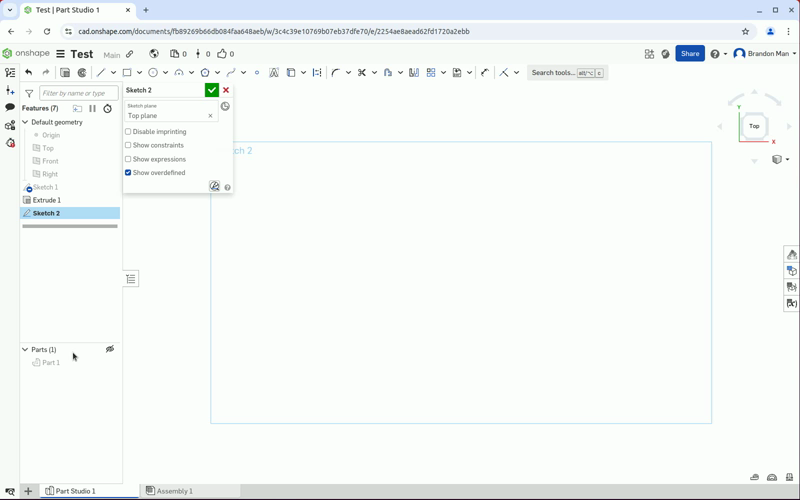
key(l)
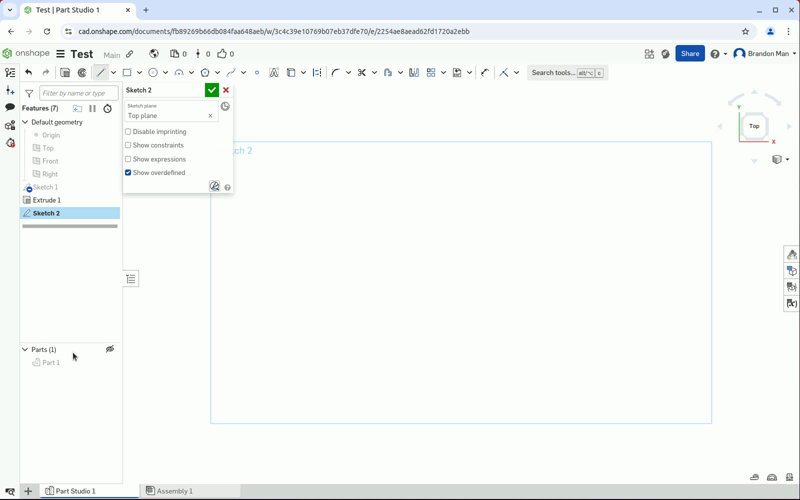
key_down(shift)
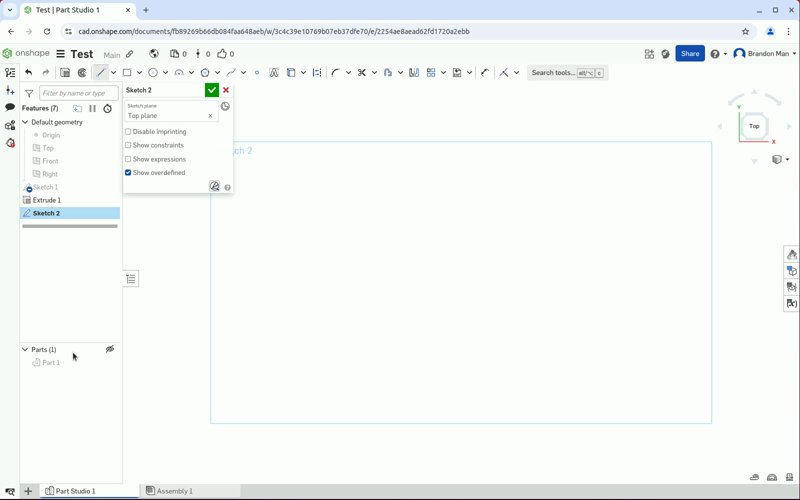
mouse_move(429, 230)
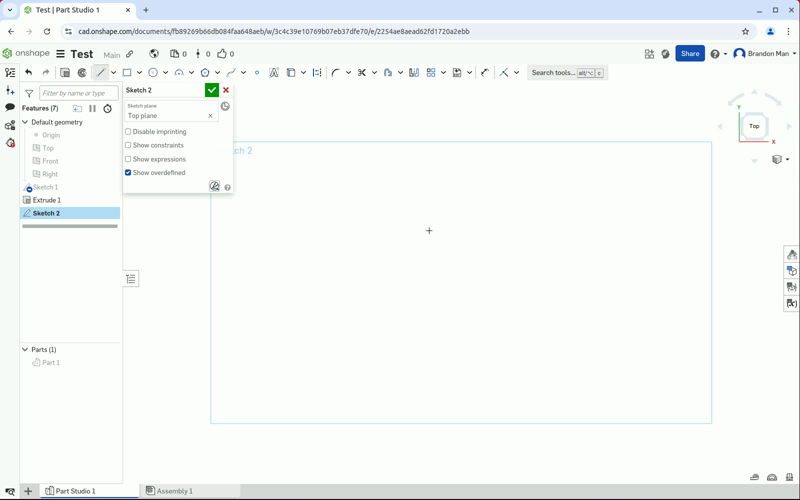
click(429, 230)
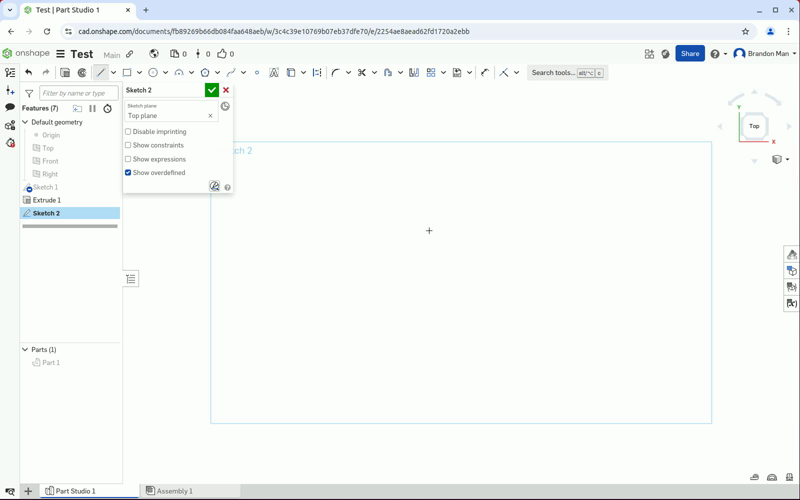
key_up(shift)
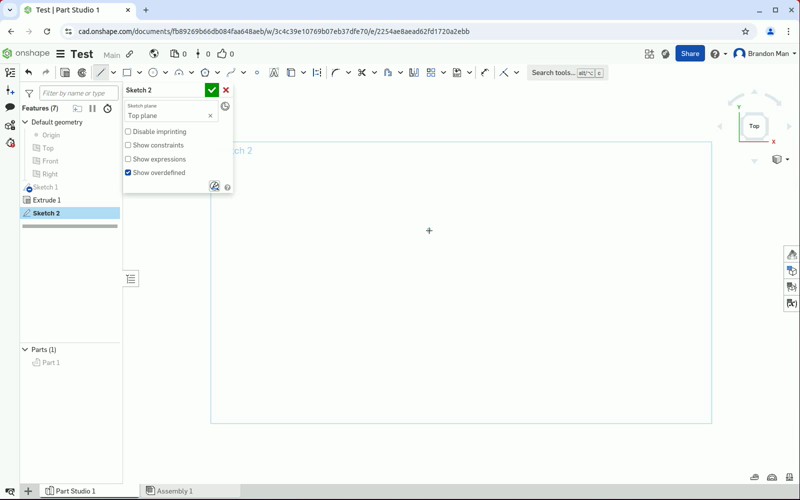
key_down(shift)
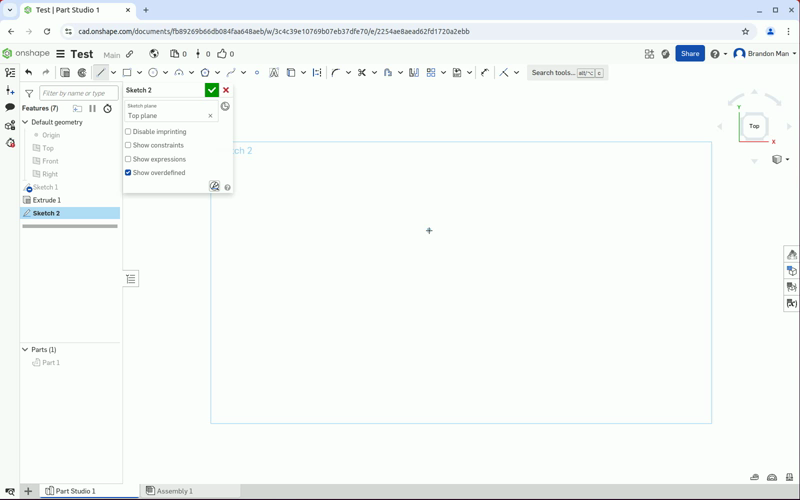
mouse_move(489, 230)
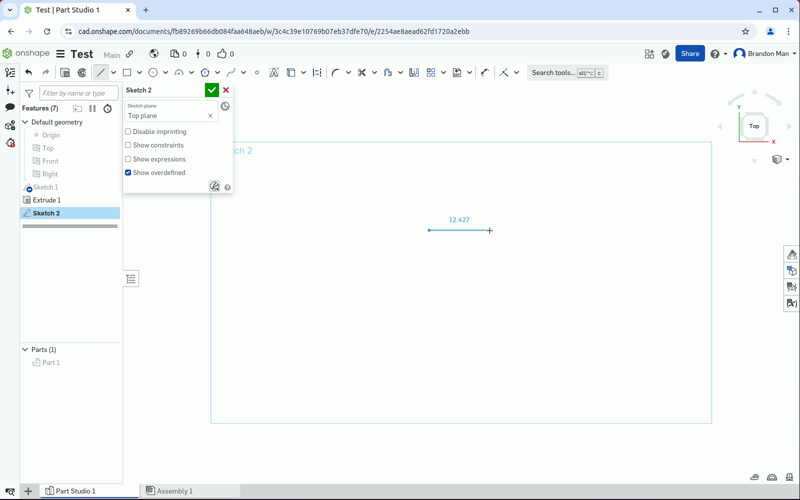
click(489, 230)
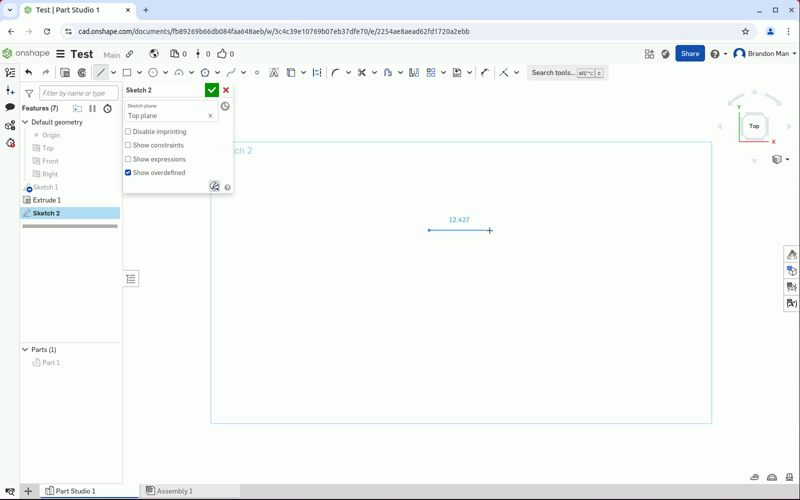
key_up(shift)
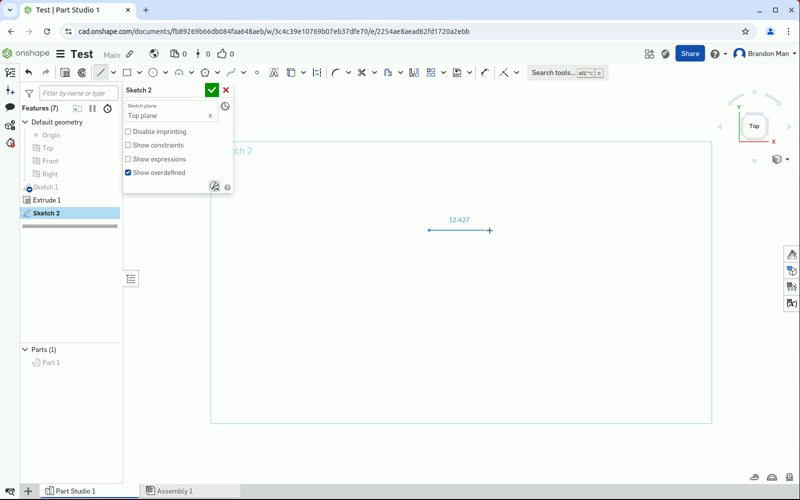
key_down(shift)
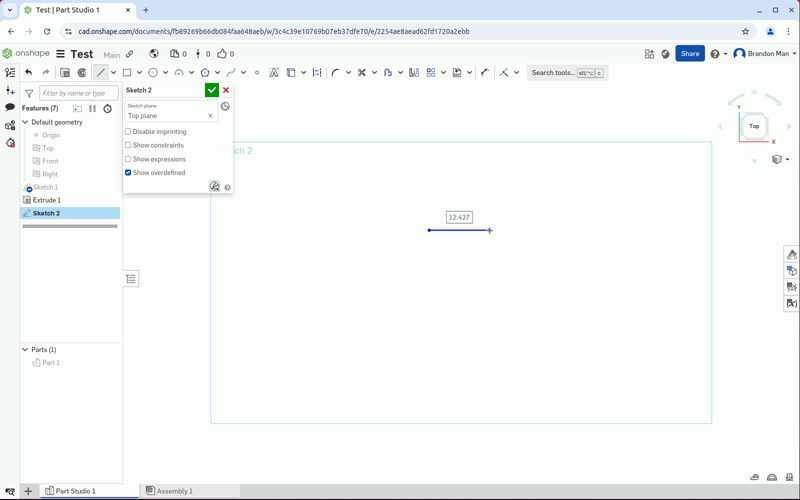
mouse_move(489, 169)
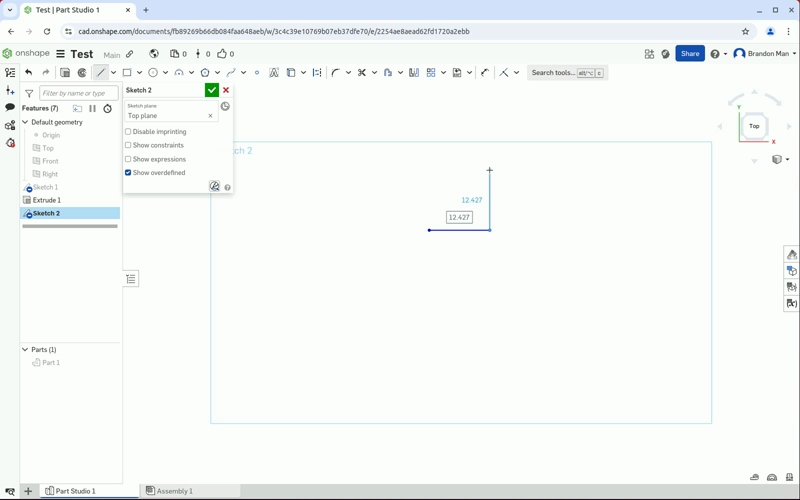
click(489, 169)
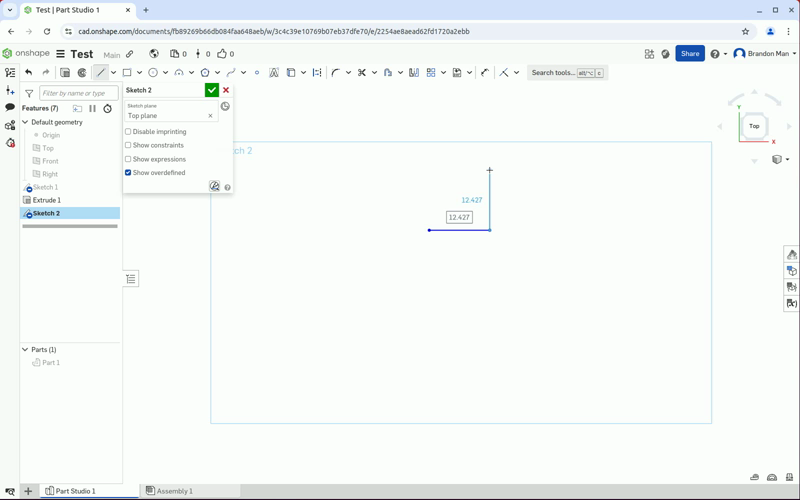
key_up(shift)
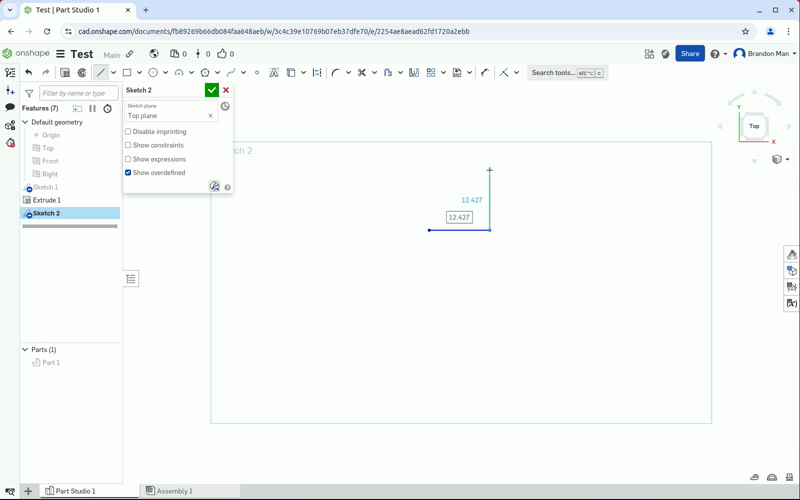
key_down(shift)
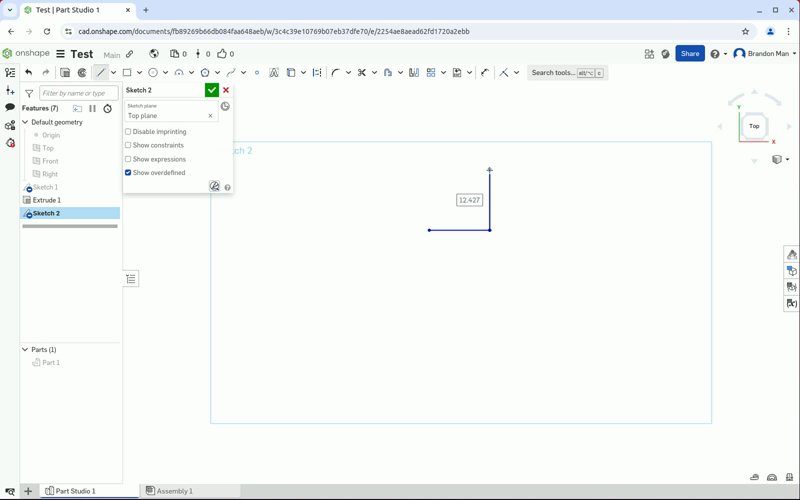
mouse_move(429, 169)
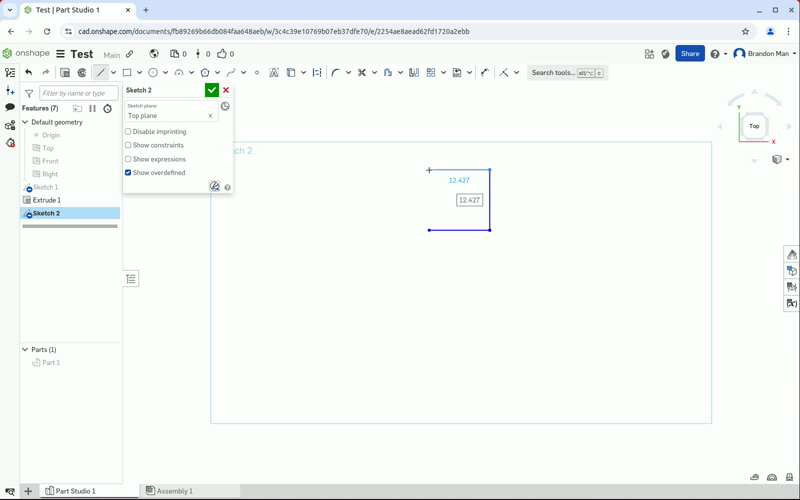
click(429, 169)
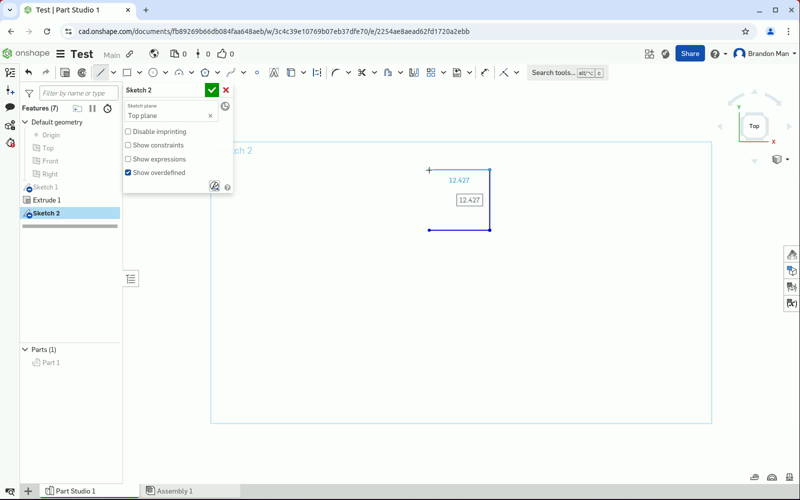
key_up(shift)
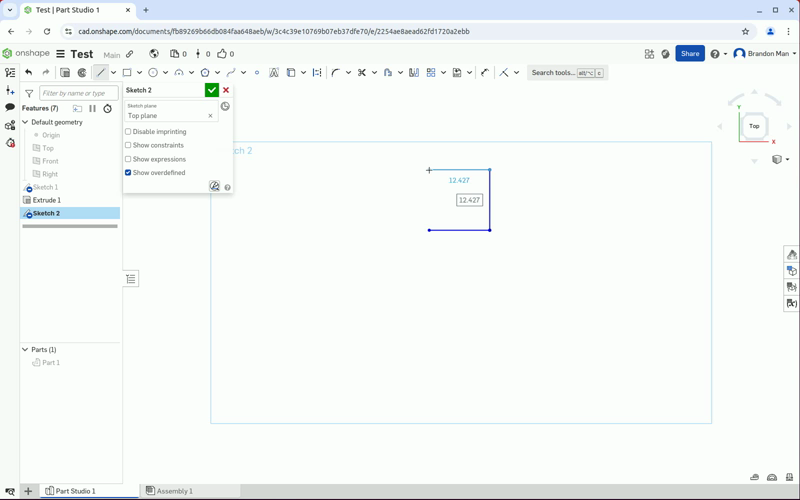
key_down(shift)
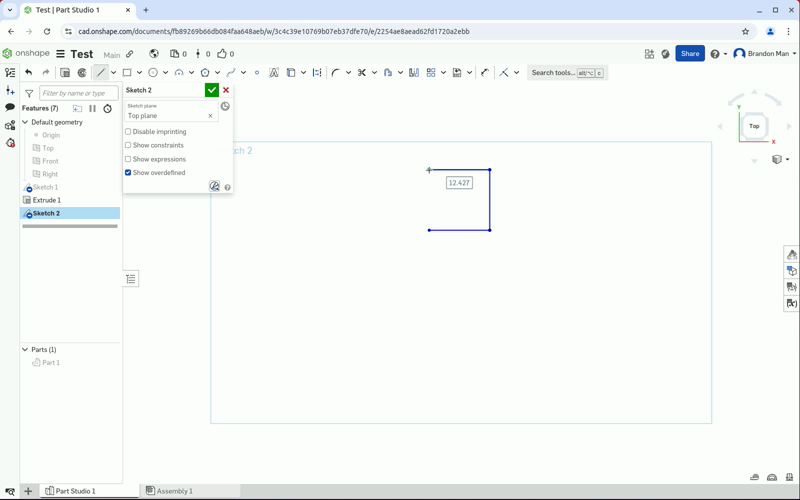
mouse_move(429, 230)
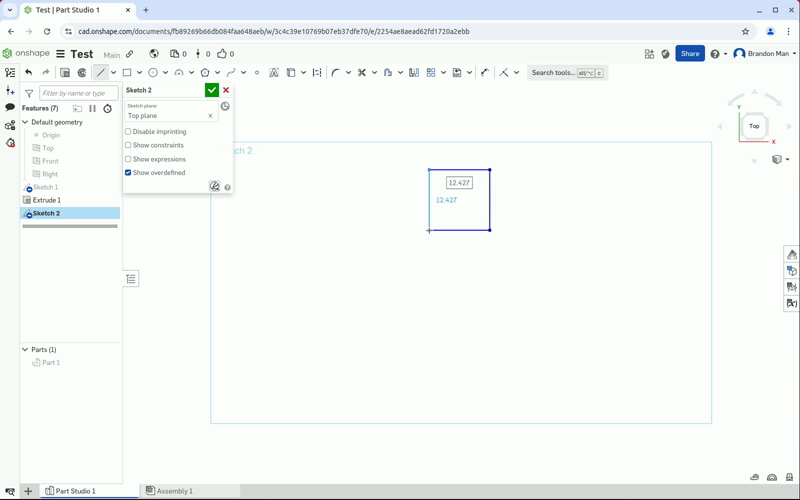
key_up(shift)
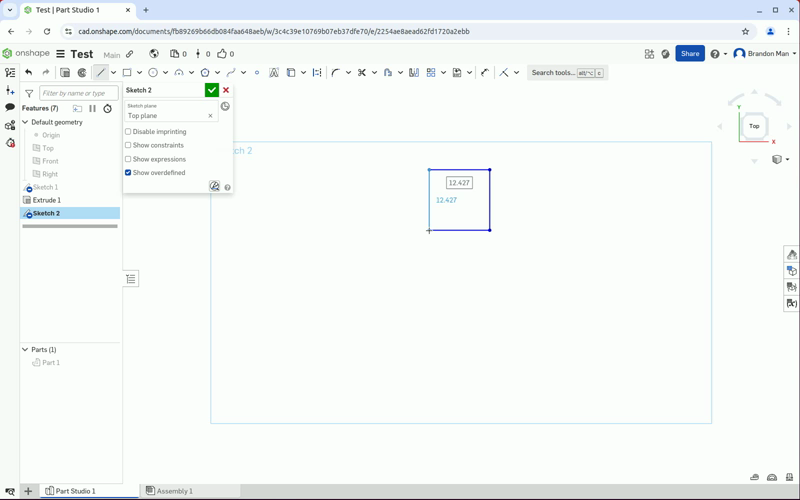
click(429, 230)
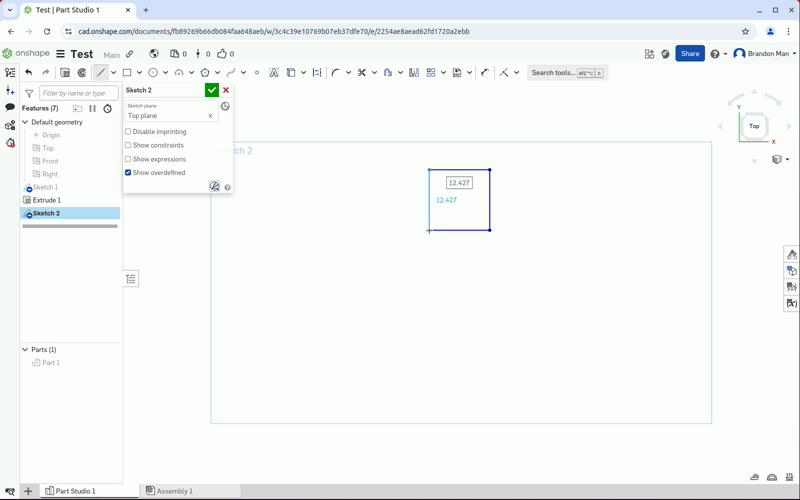
key(esc)
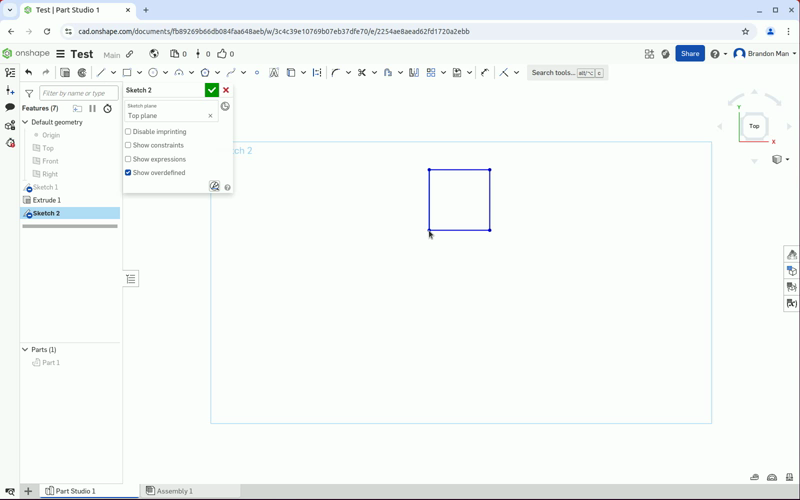
mouse_move(437, 182)
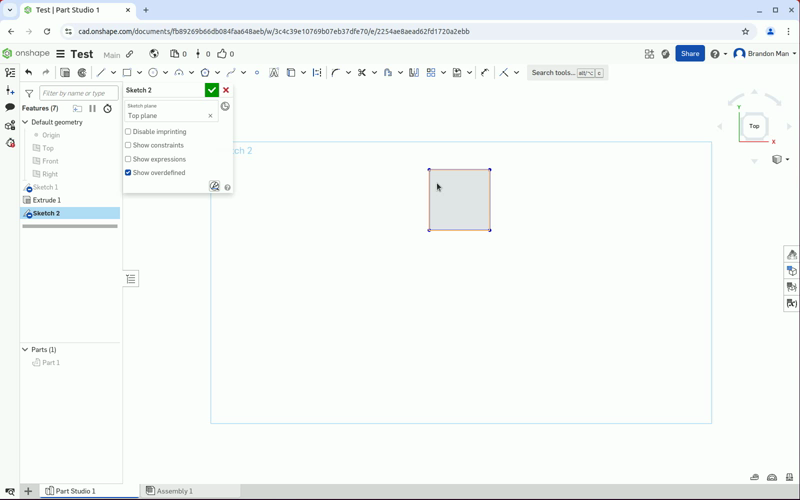
click(437, 182)
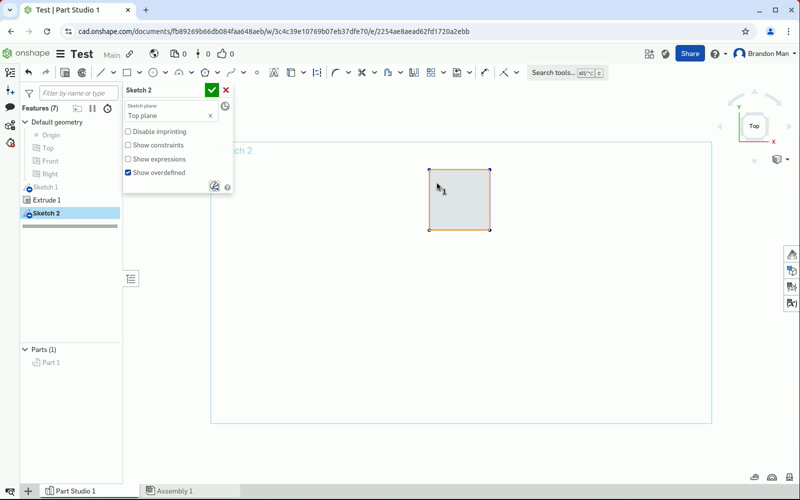
mouse_move(73, 352)
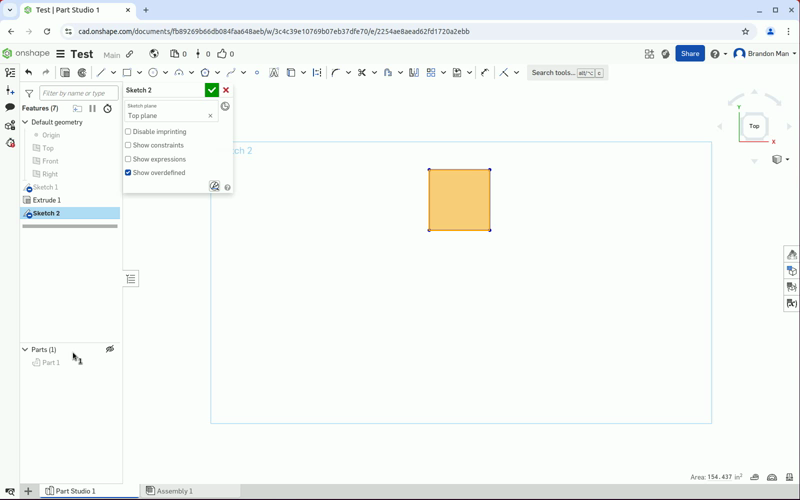
key(shift+y)
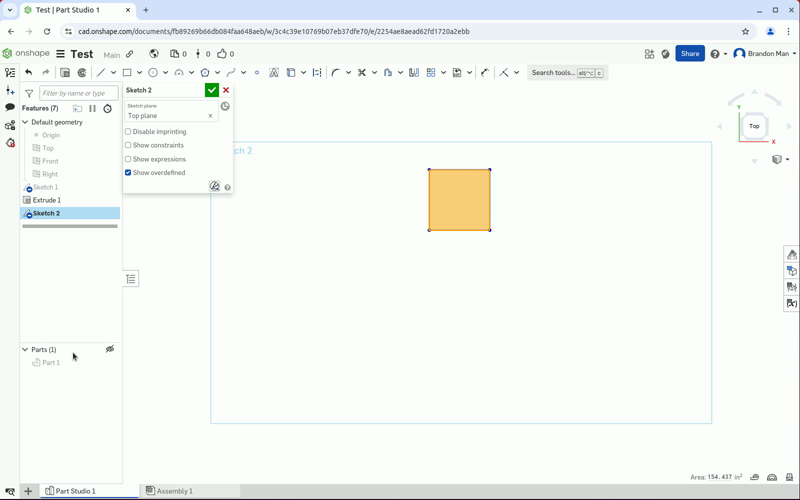
key(shift+e)
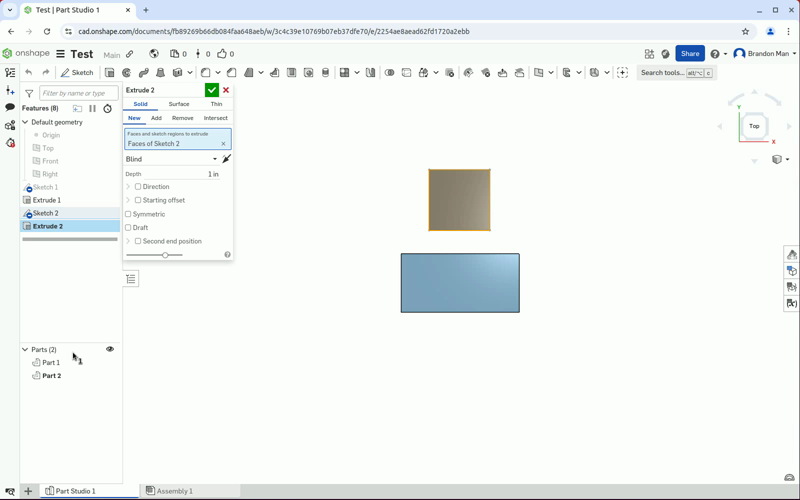
mouse_move(143, 106)
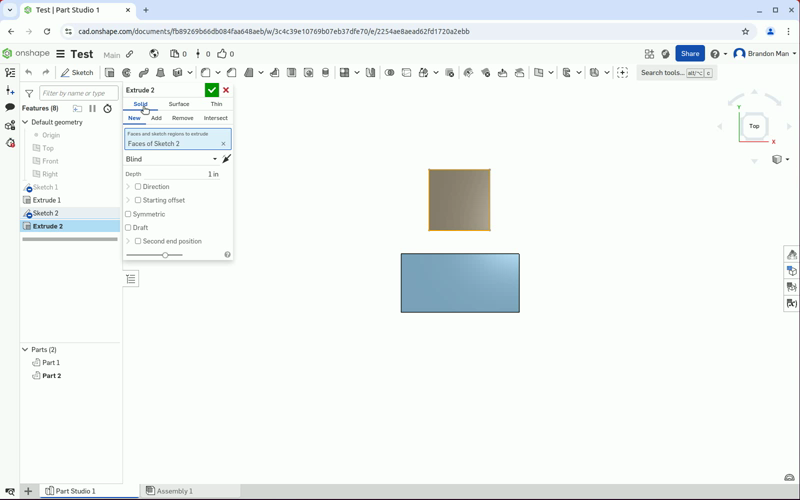
click(143, 106)
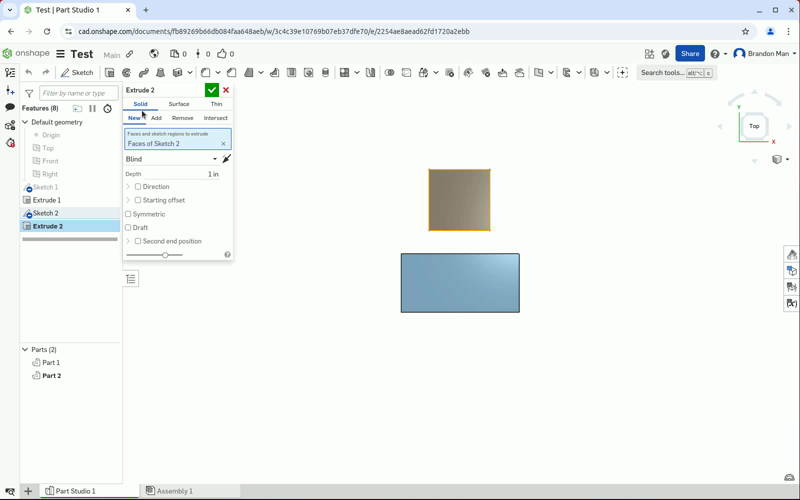
mouse_move(137, 120)
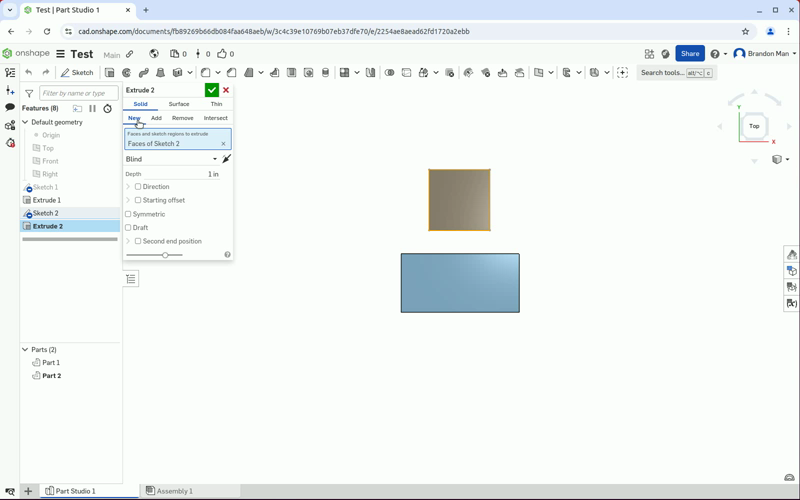
click(137, 120)
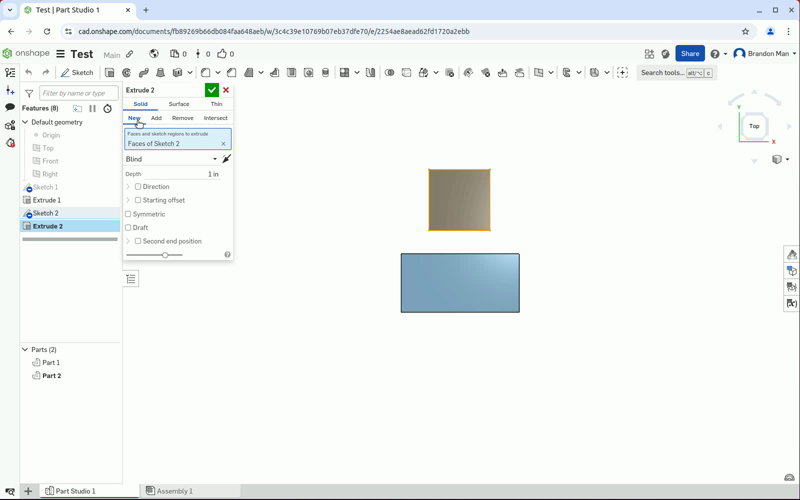
key(tab, 4)
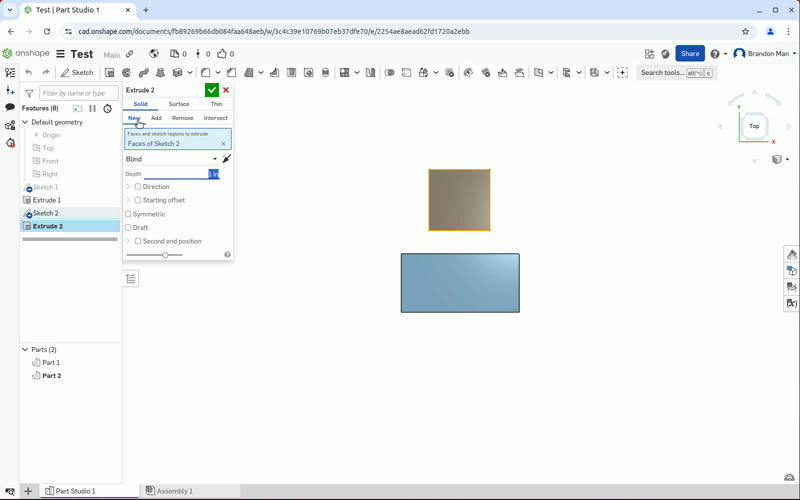
text(0.241)
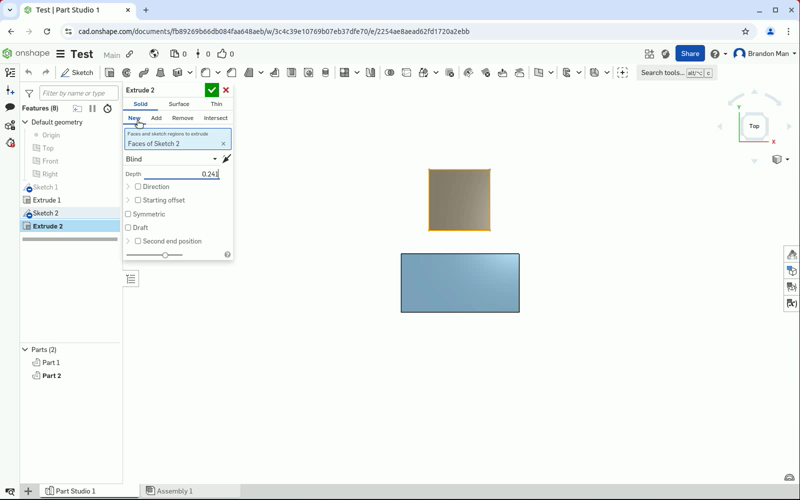
key(enter)
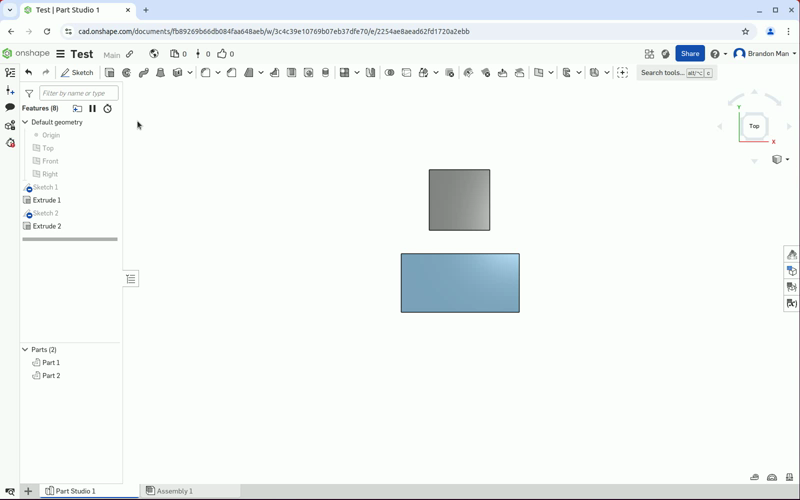
key(shift+h)
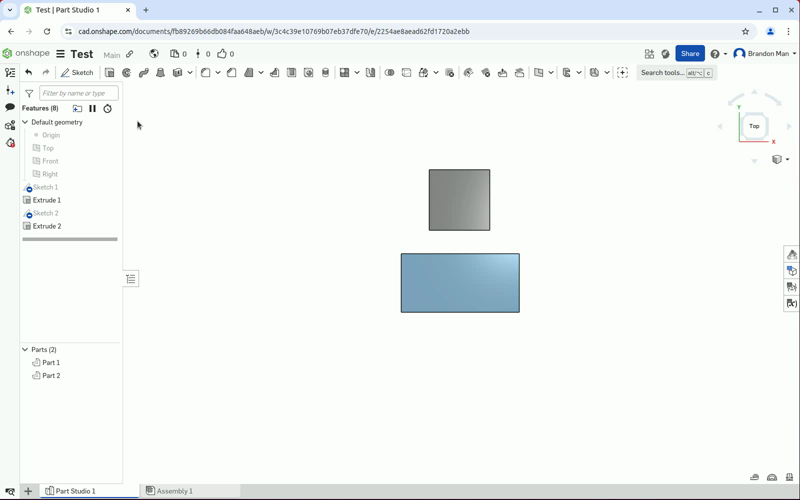
key(shift+h)
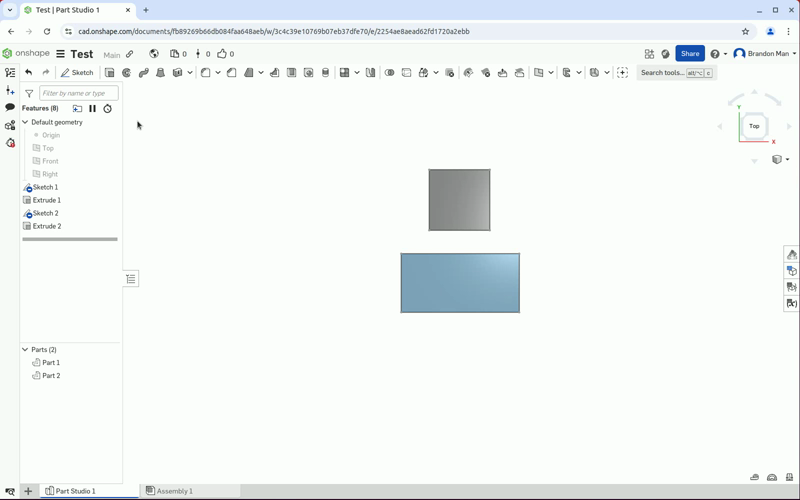
key(shift+7)
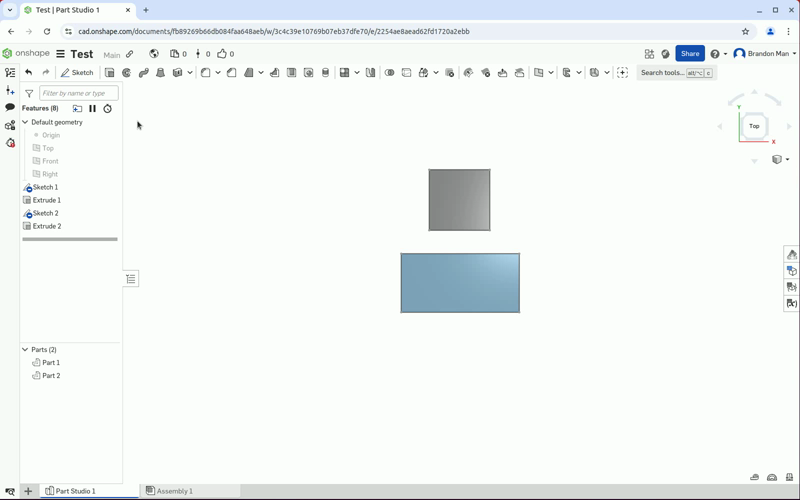
key(up, 3)
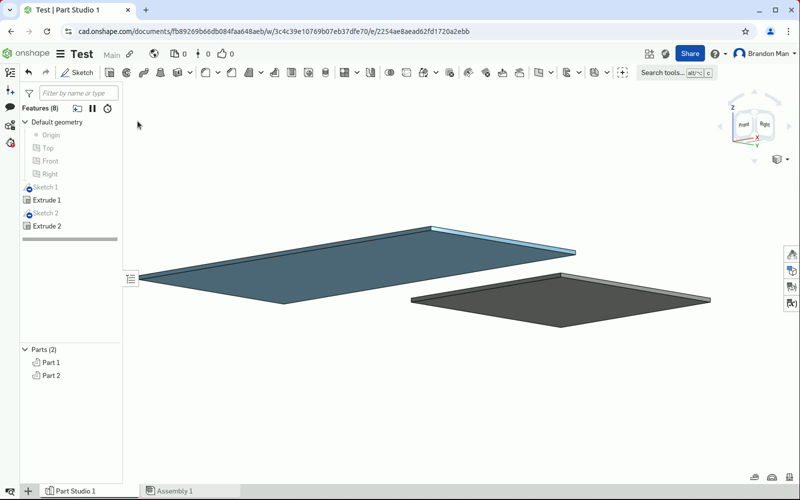
key(left, 3)
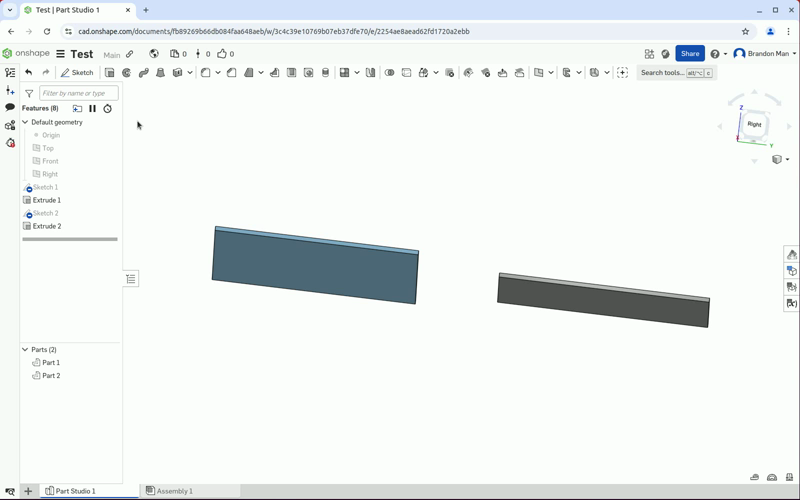
key(right, 3)
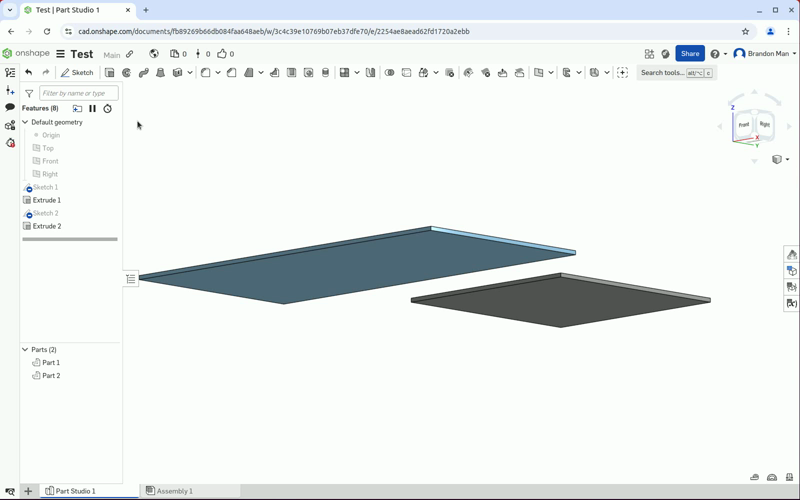
key(down, 3)
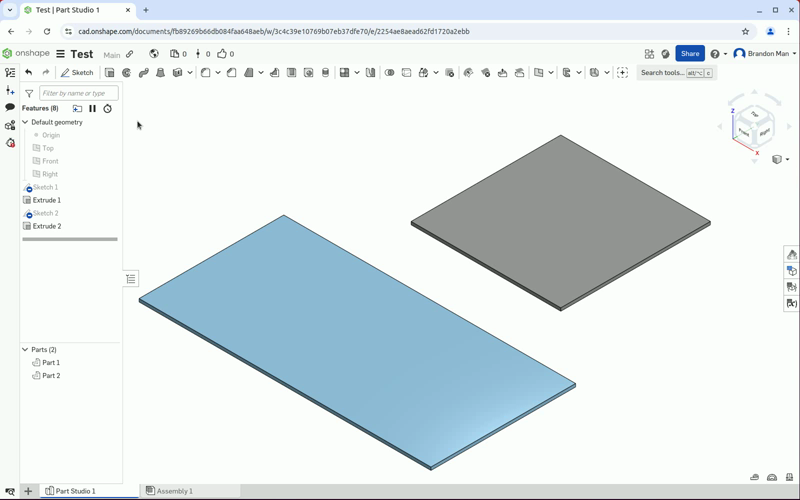
mouse_move(73, 189)
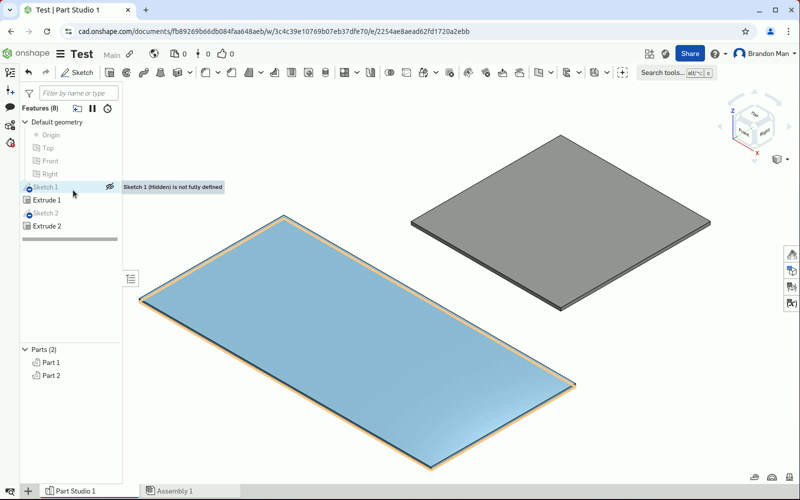
click(73, 189)